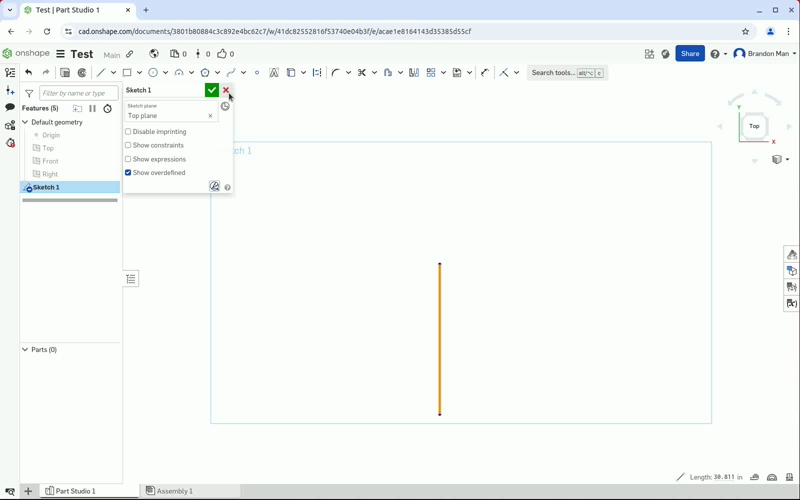
key(shift+h)
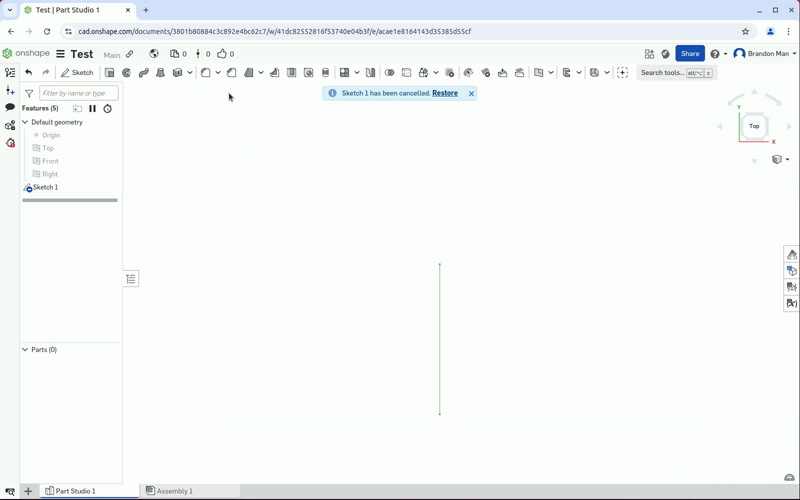
key(shift+s)
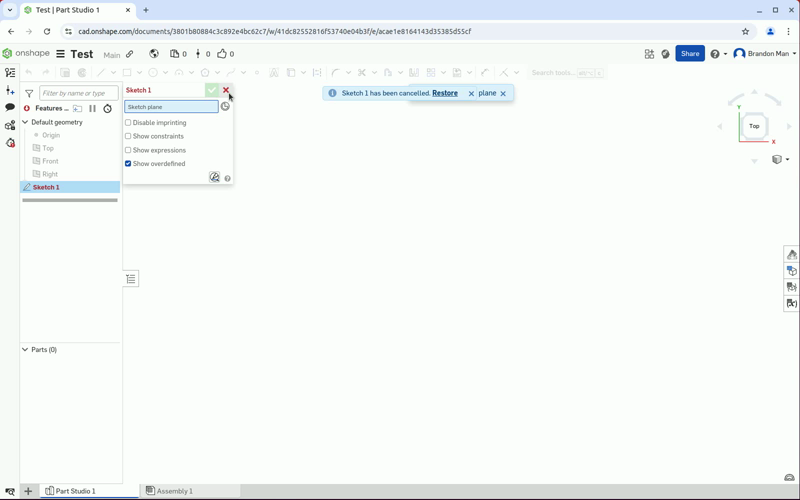
mouse_move(73, 150)
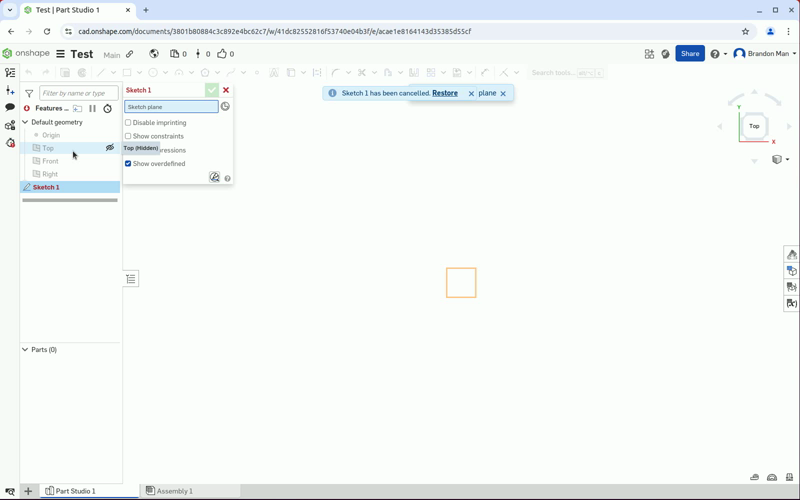
click(73, 150)
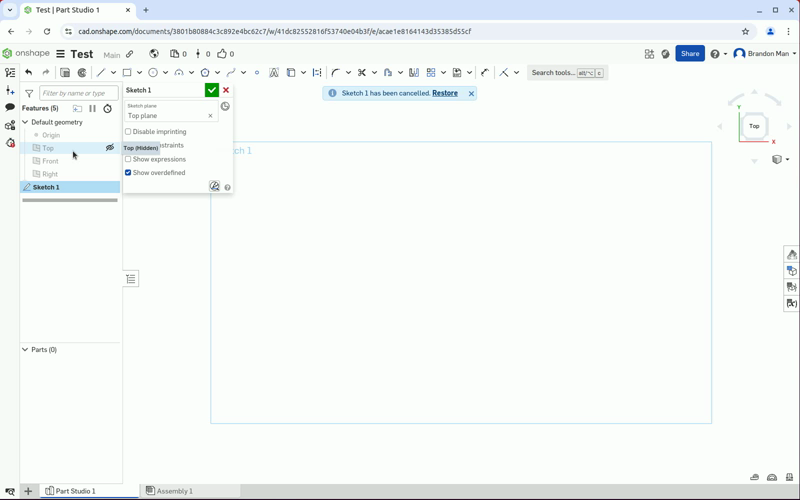
mouse_move(73, 352)
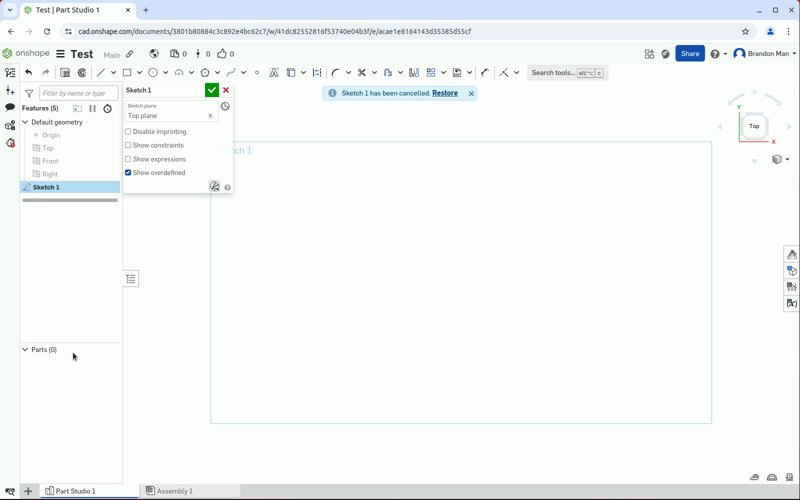
key(y)
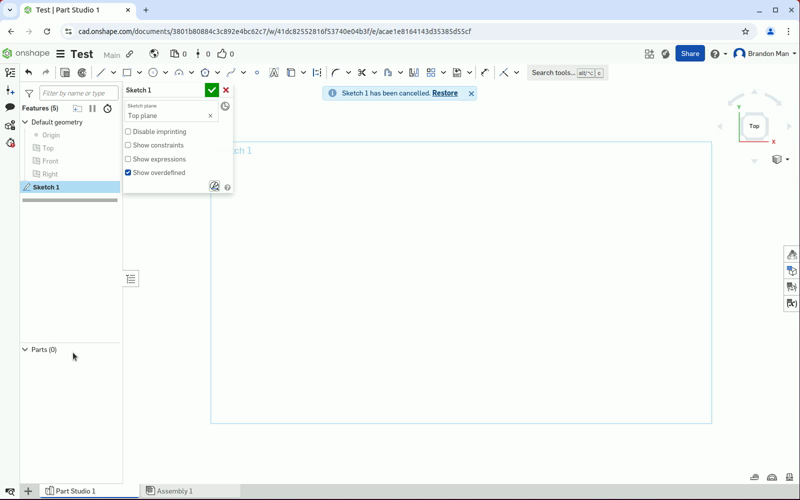
key(l)
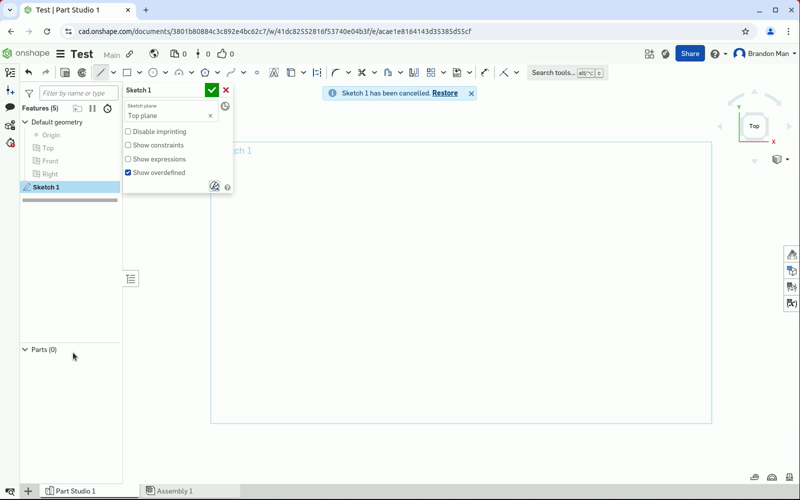
key_down(shift)
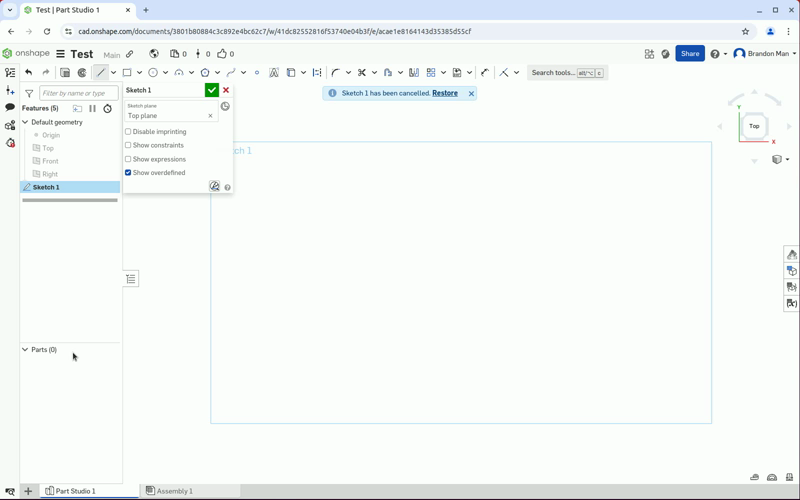
mouse_move(349, 282)
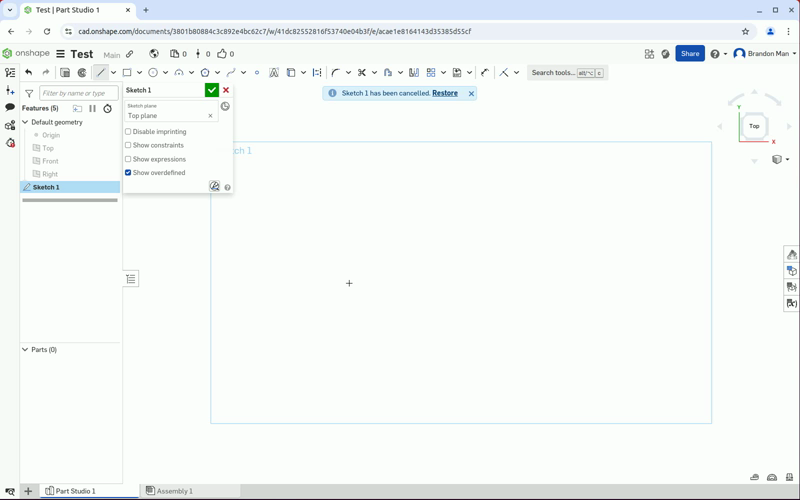
click(349, 282)
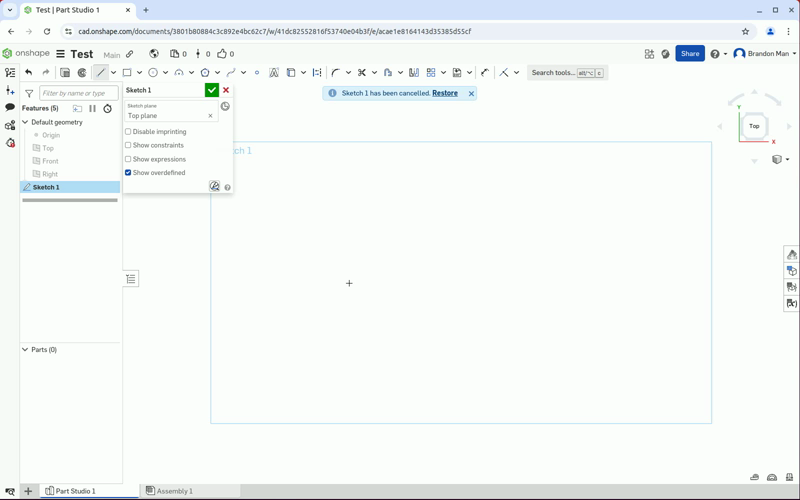
key_up(shift)
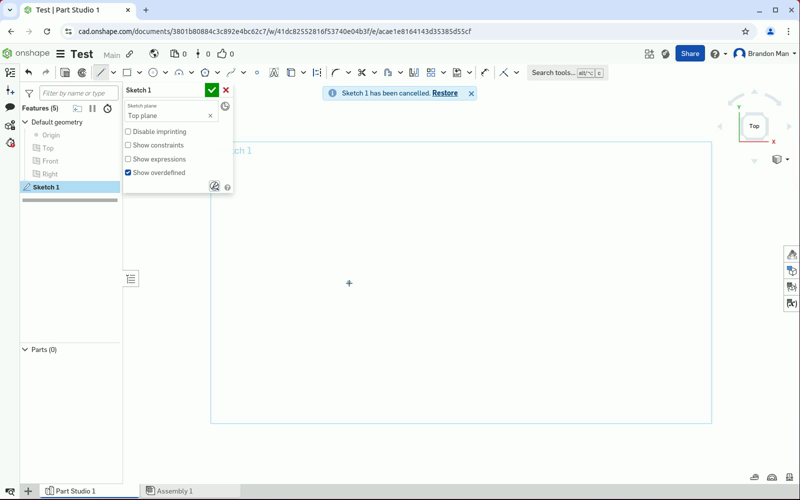
key_down(shift)
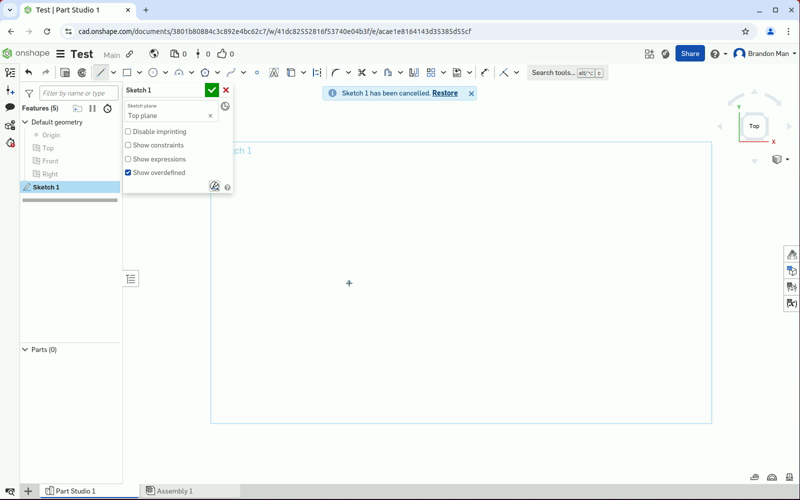
mouse_move(405, 378)
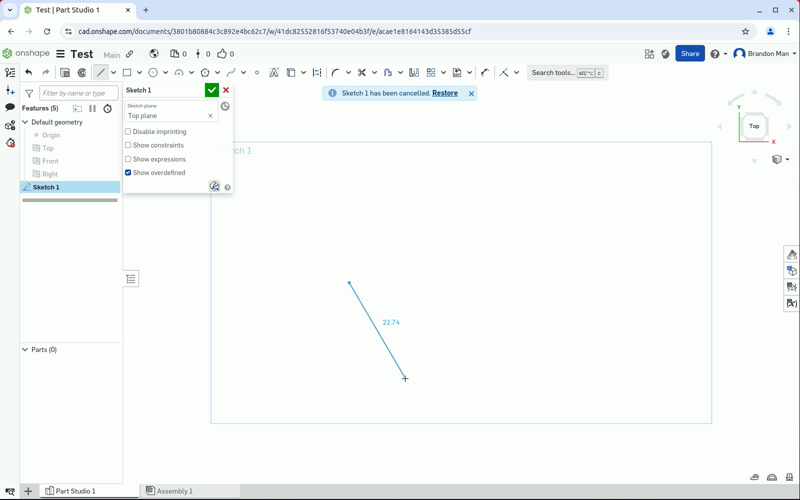
click(405, 378)
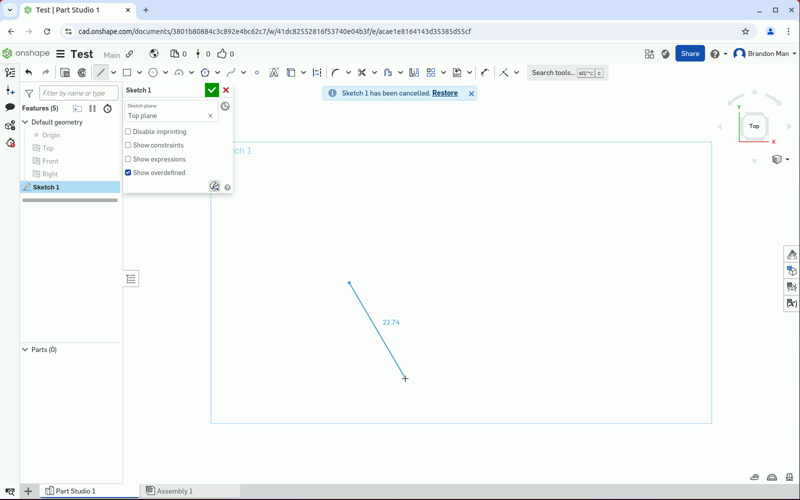
key_up(shift)
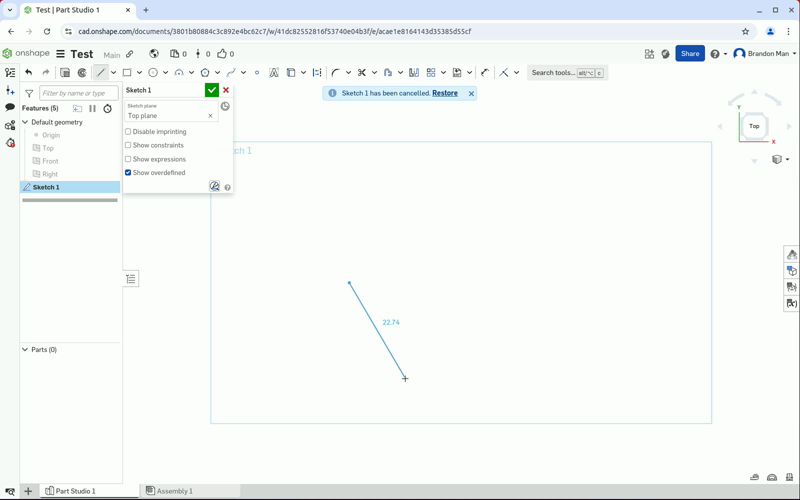
key_down(shift)
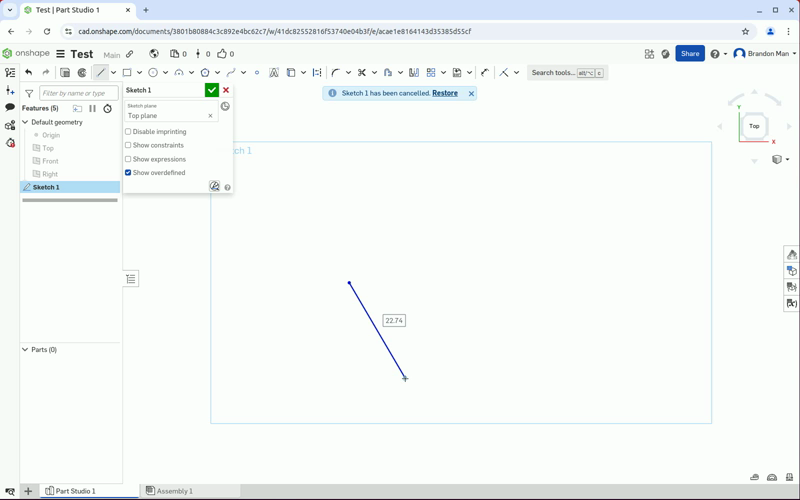
mouse_move(514, 378)
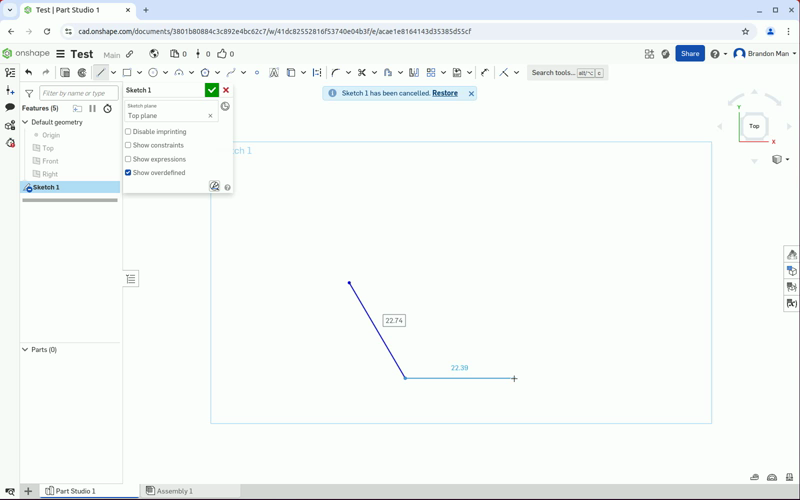
click(514, 378)
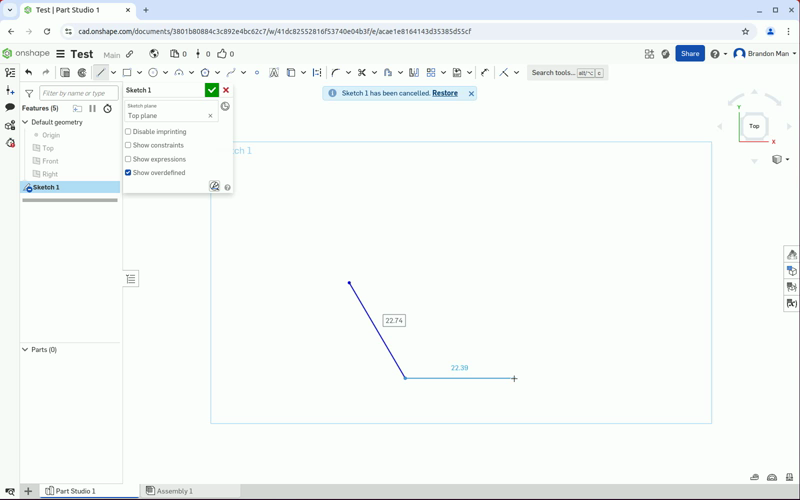
key_up(shift)
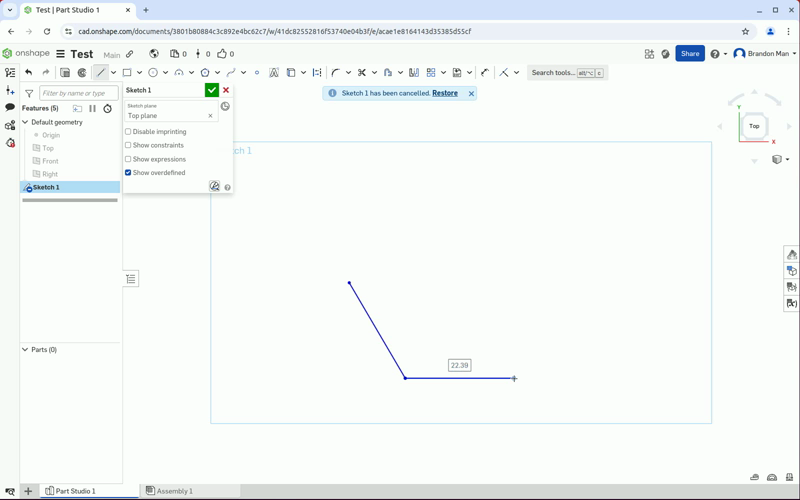
key_down(shift)
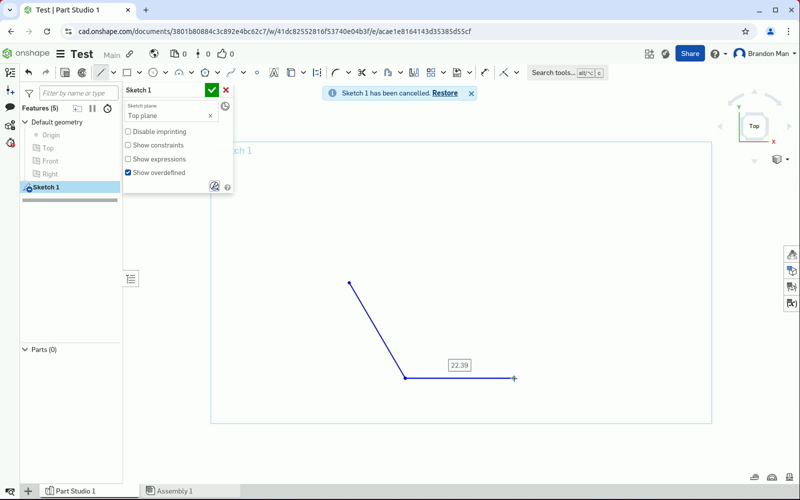
mouse_move(569, 282)
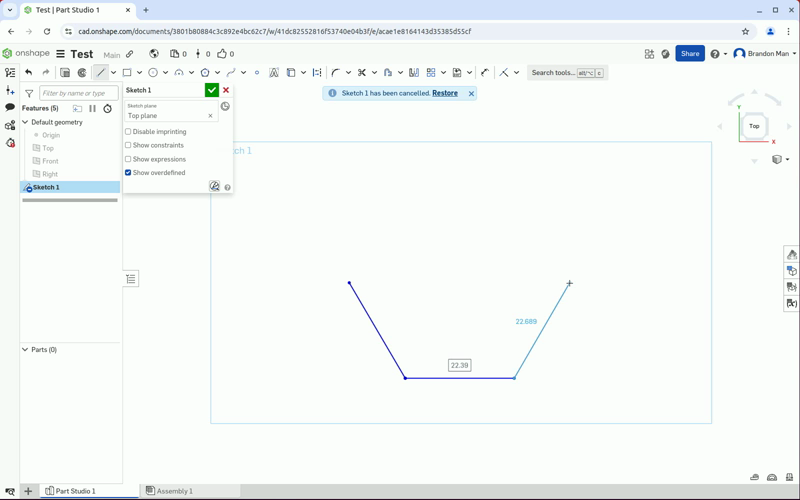
click(569, 282)
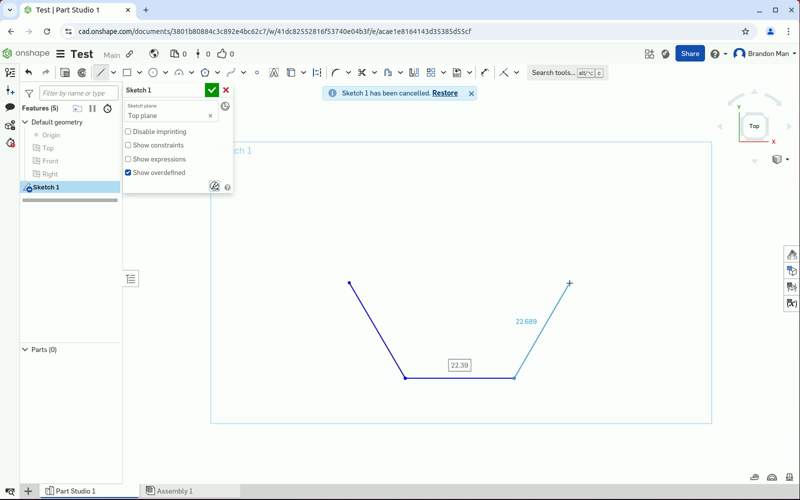
key_up(shift)
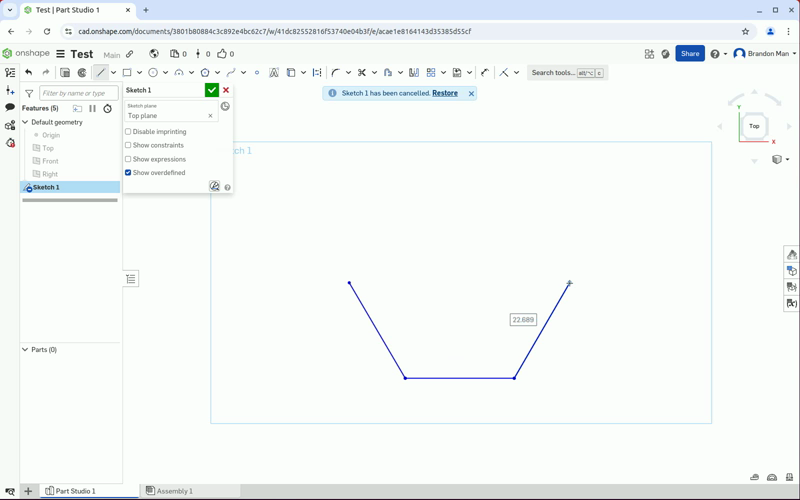
key_down(shift)
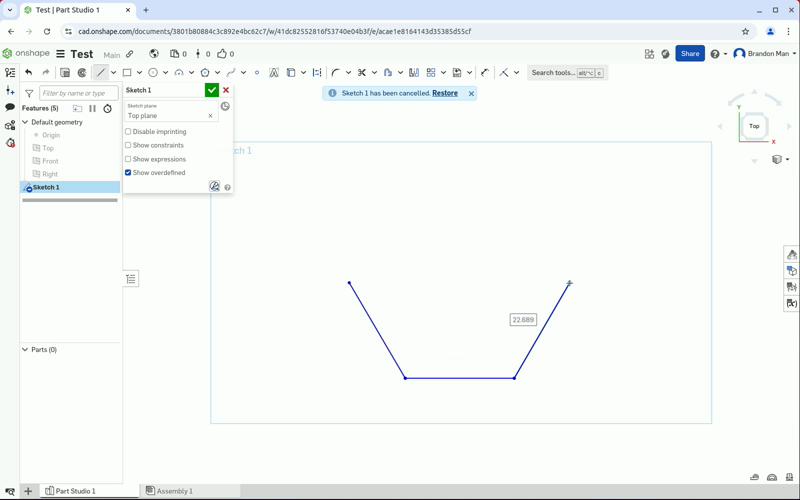
mouse_move(514, 187)
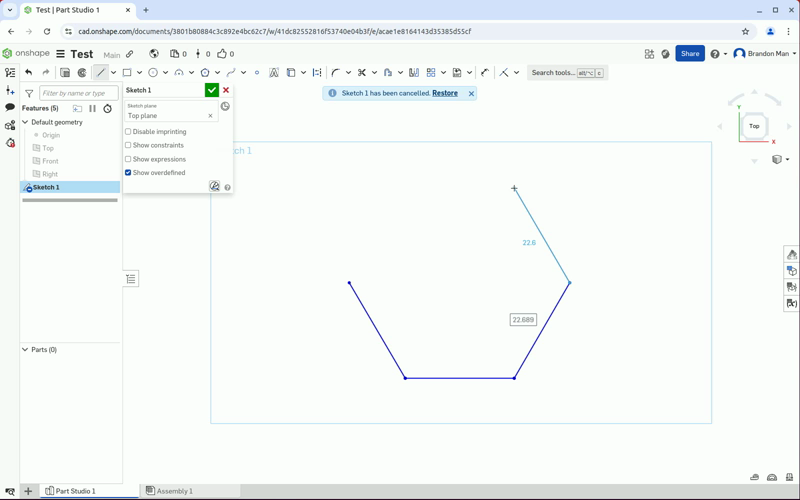
click(514, 187)
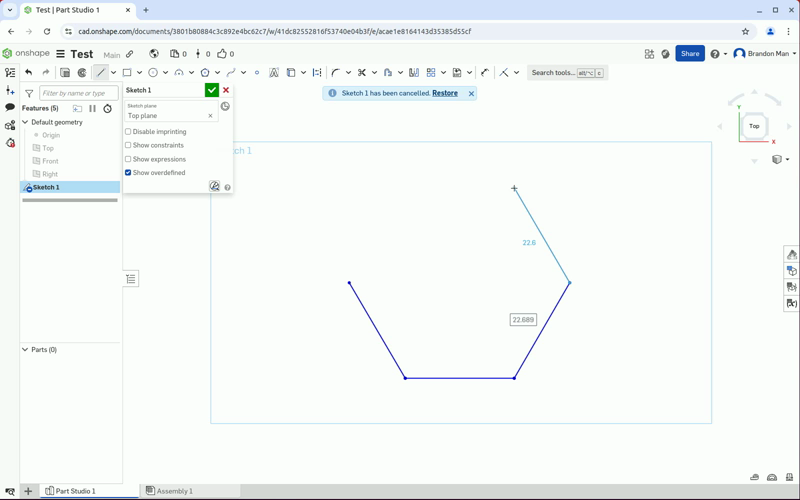
key_up(shift)
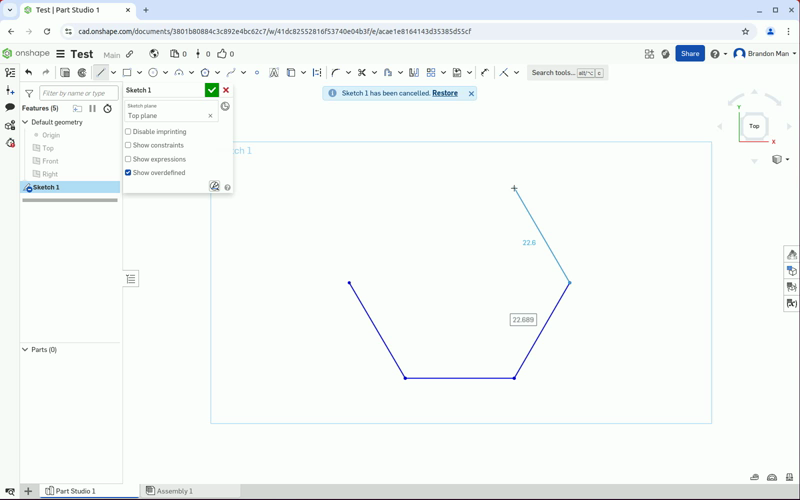
key_down(shift)
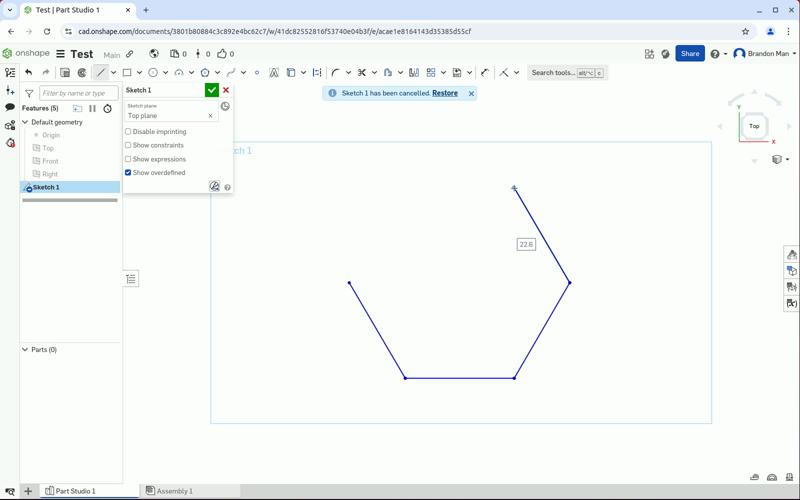
mouse_move(405, 187)
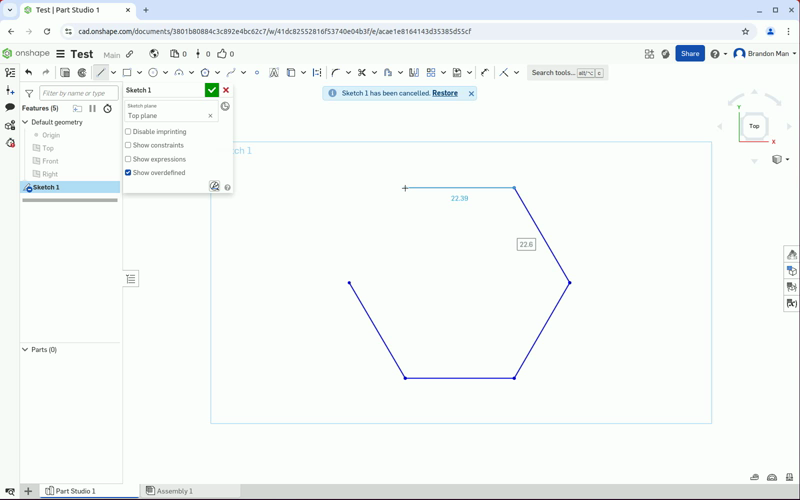
click(405, 187)
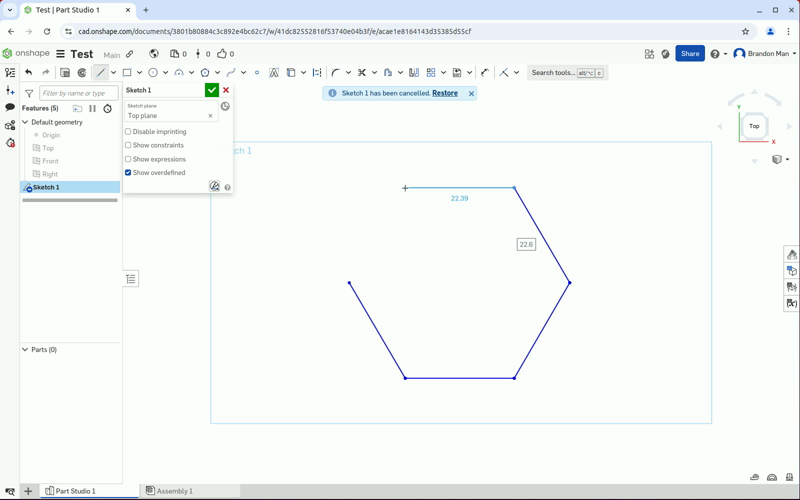
key_up(shift)
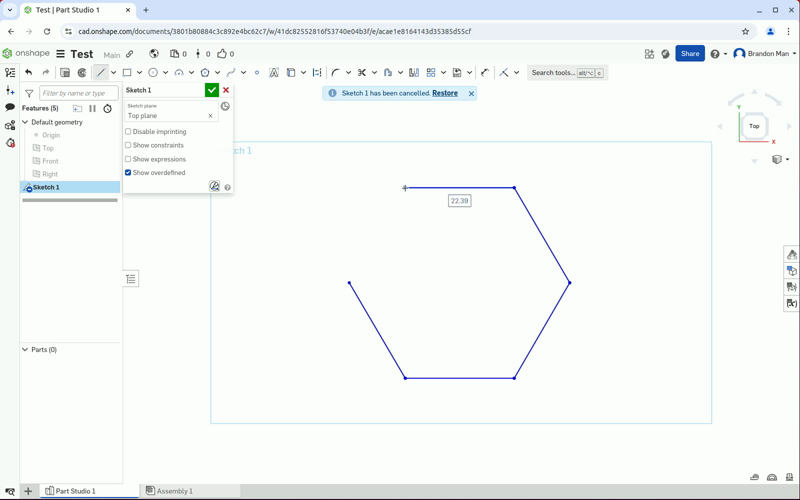
key_down(shift)
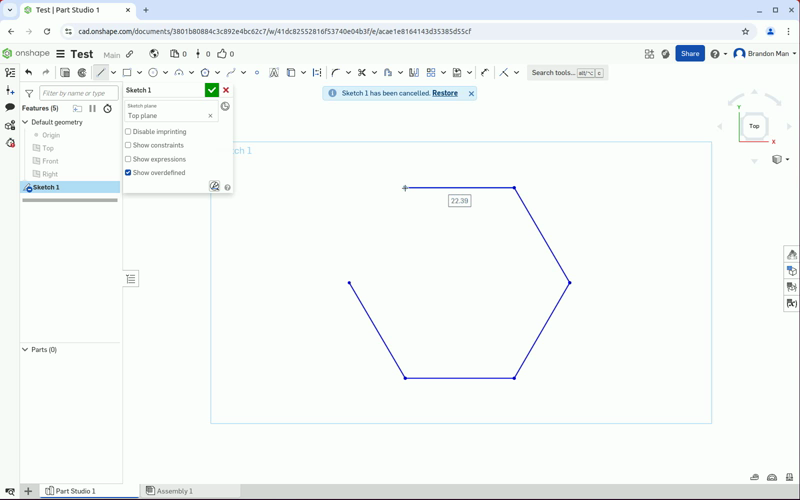
mouse_move(349, 282)
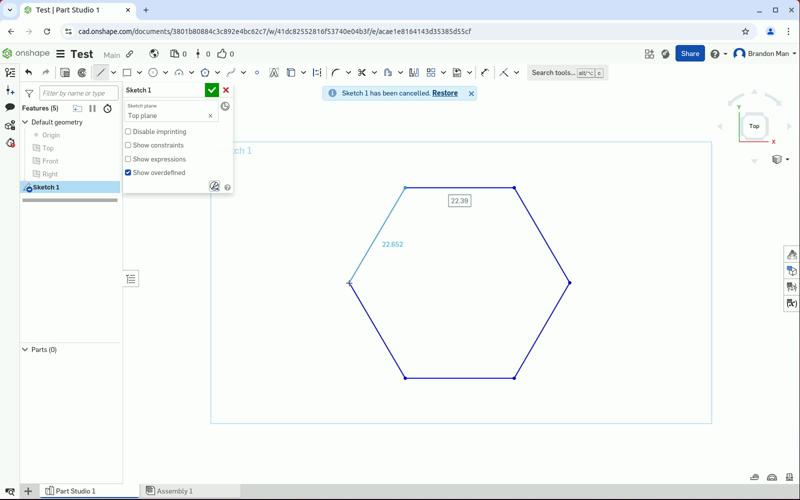
key_up(shift)
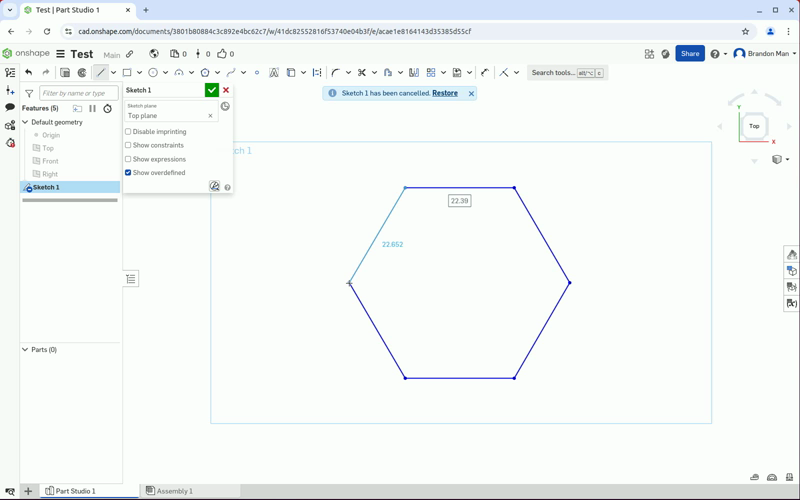
click(349, 282)
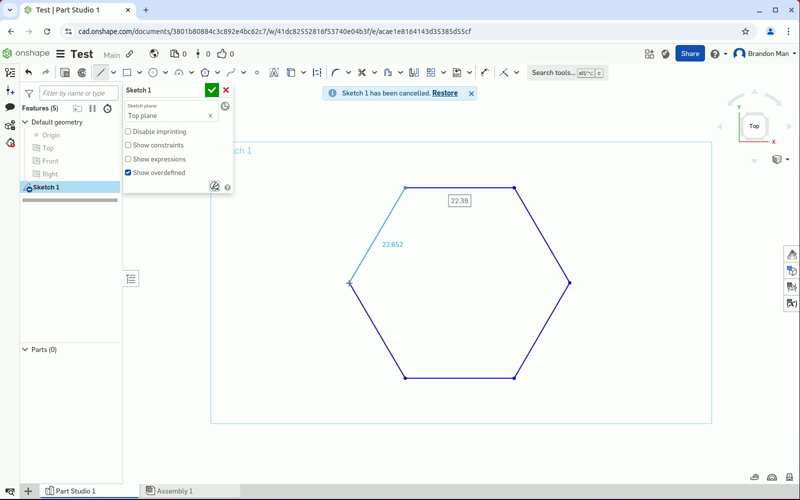
key(esc)
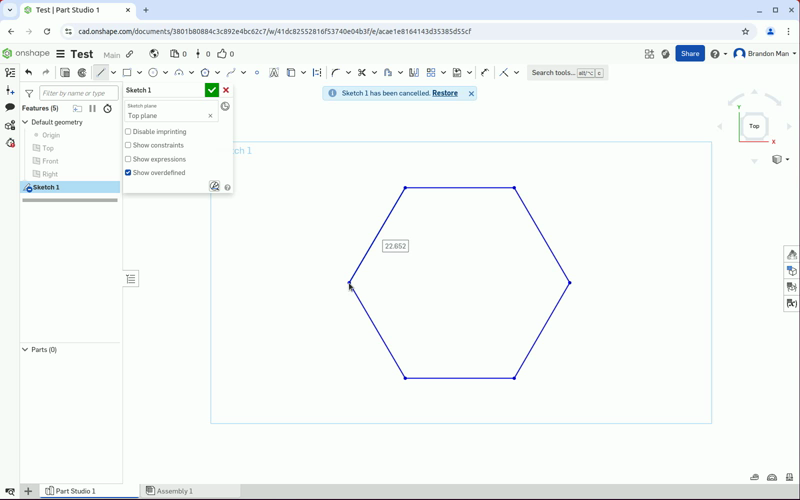
mouse_move(523, 261)
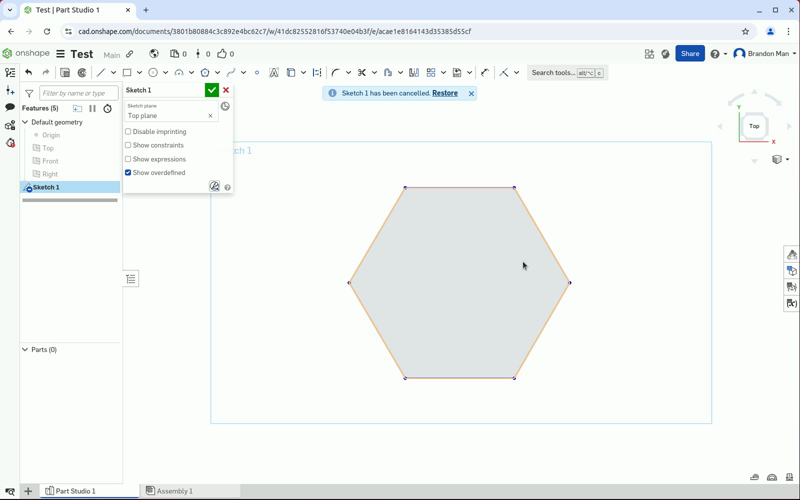
click(523, 261)
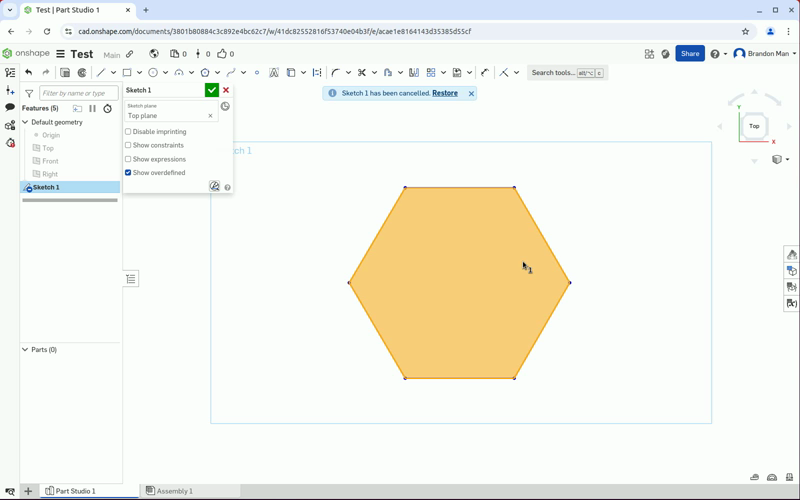
mouse_move(73, 352)
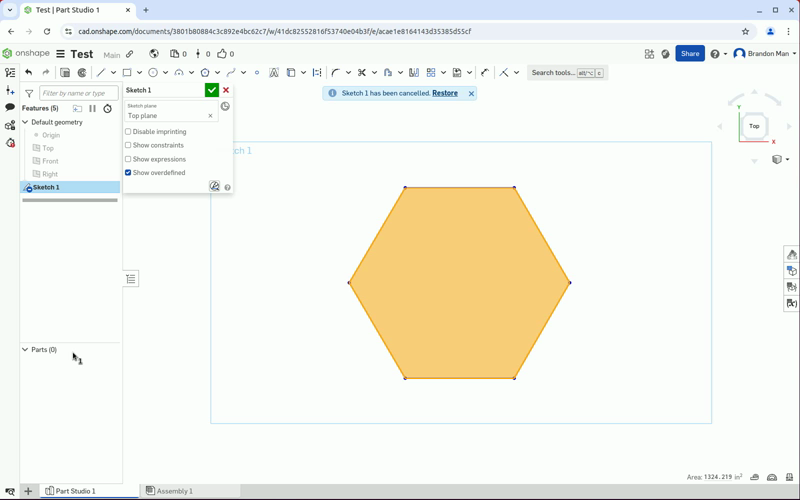
key(shift+y)
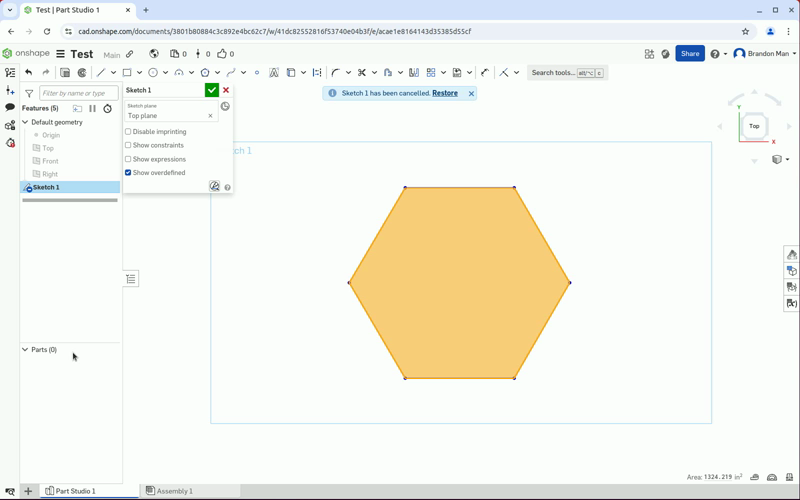
key(shift+e)
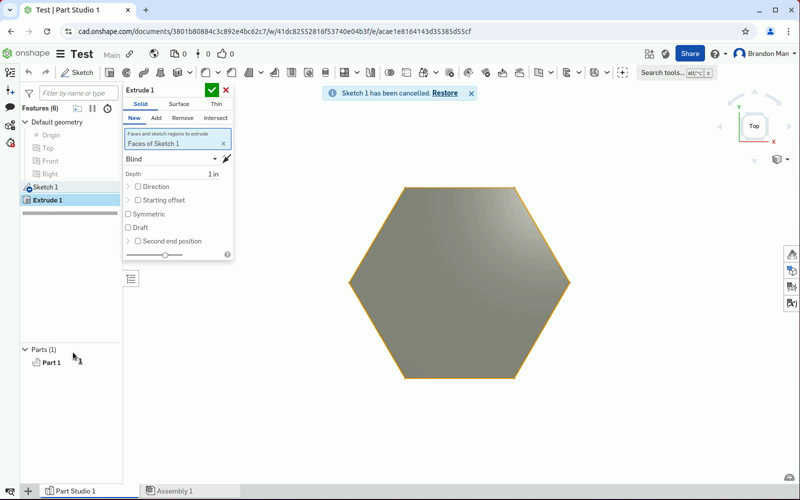
mouse_move(143, 106)
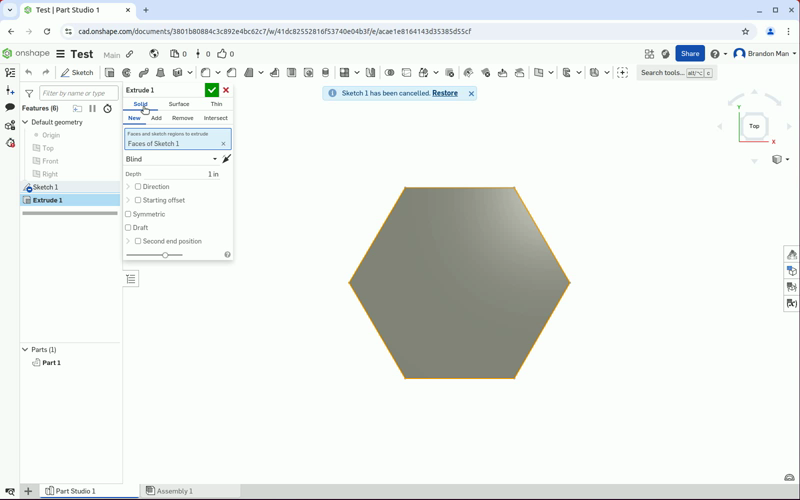
click(143, 106)
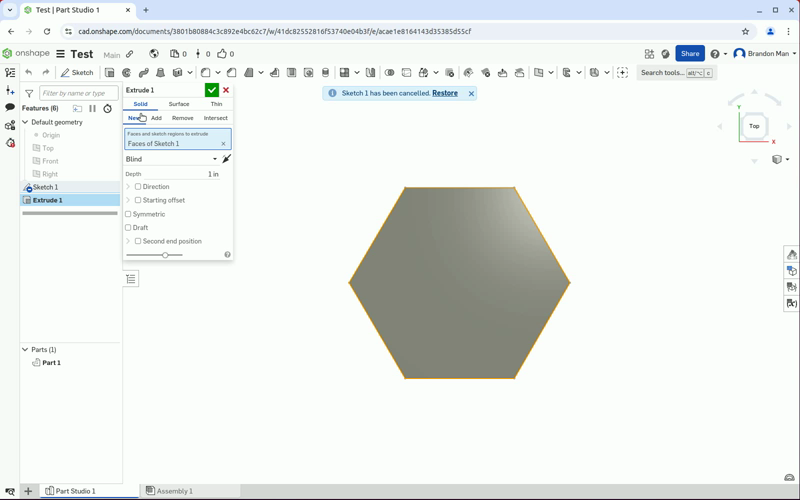
mouse_move(137, 120)
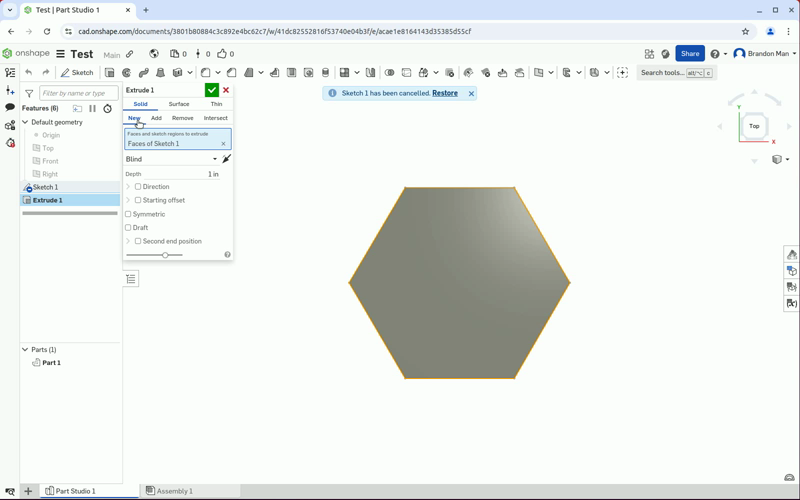
click(137, 120)
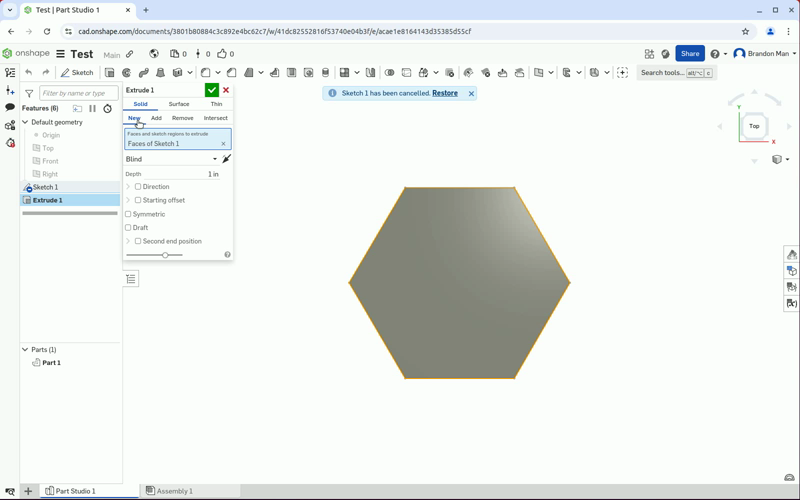
key(tab, 4)
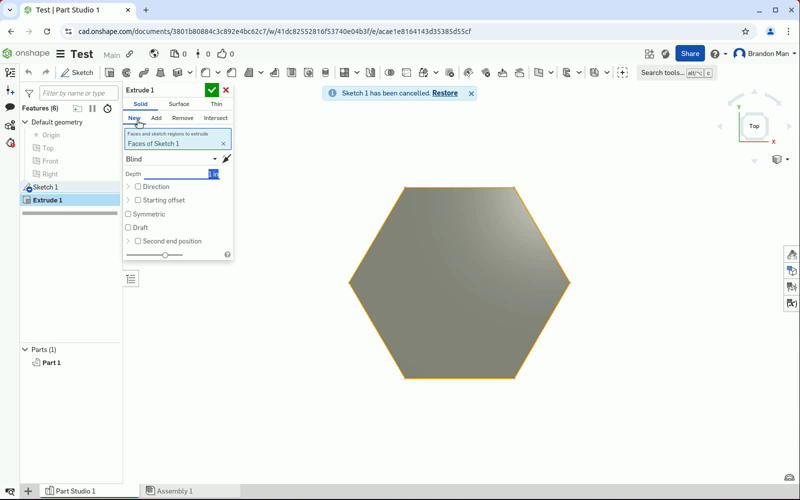
text(15.405)
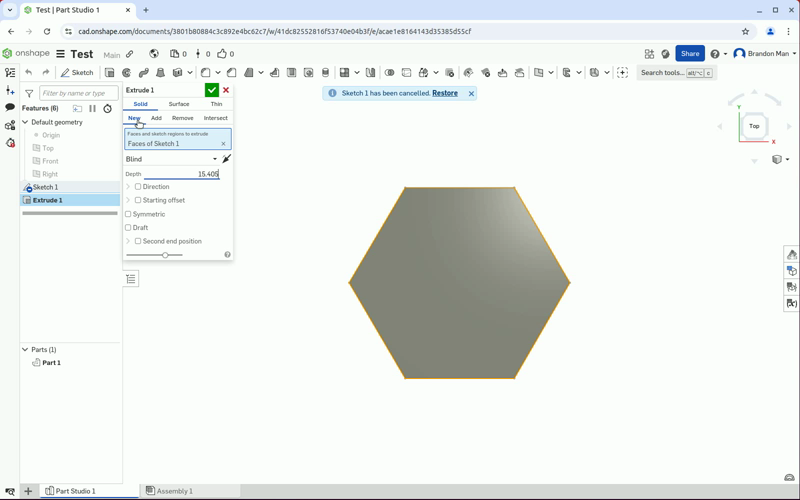
key(enter)
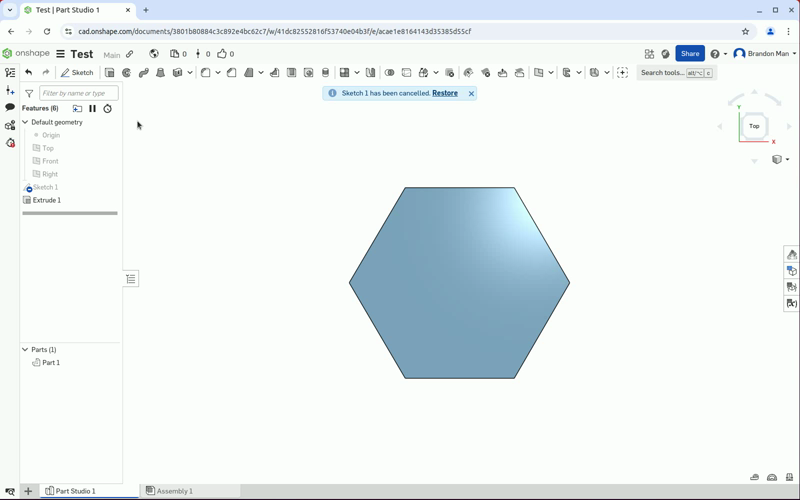
key(shift+h)
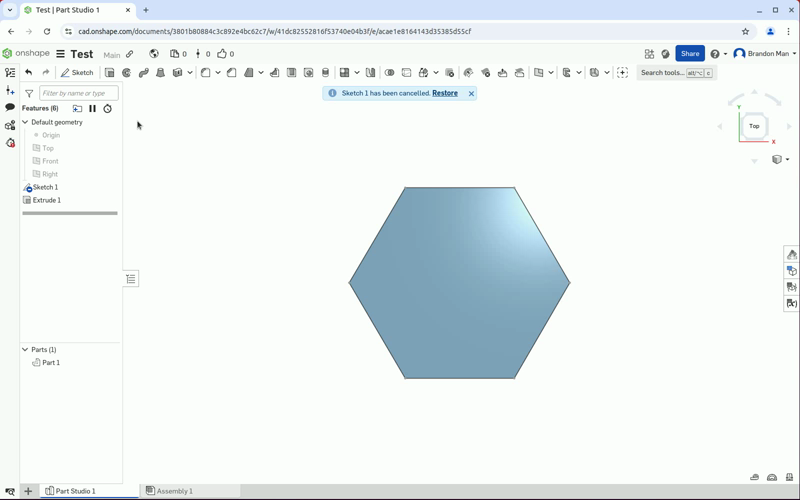
key(shift+h)
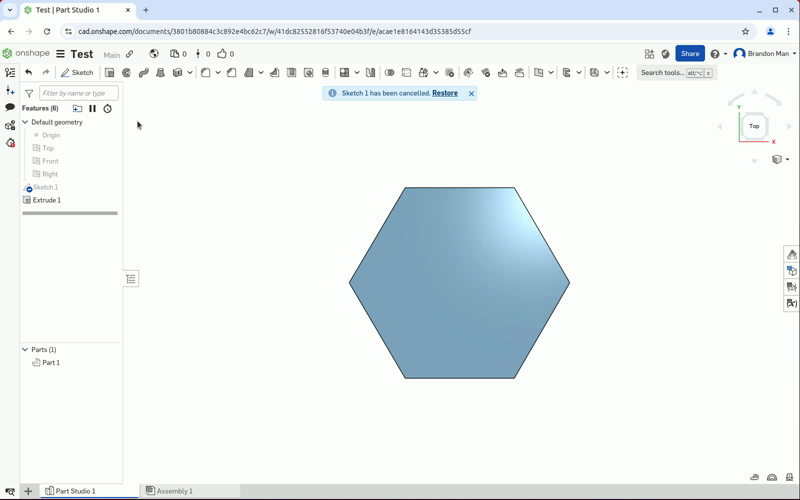
mouse_move(73, 189)
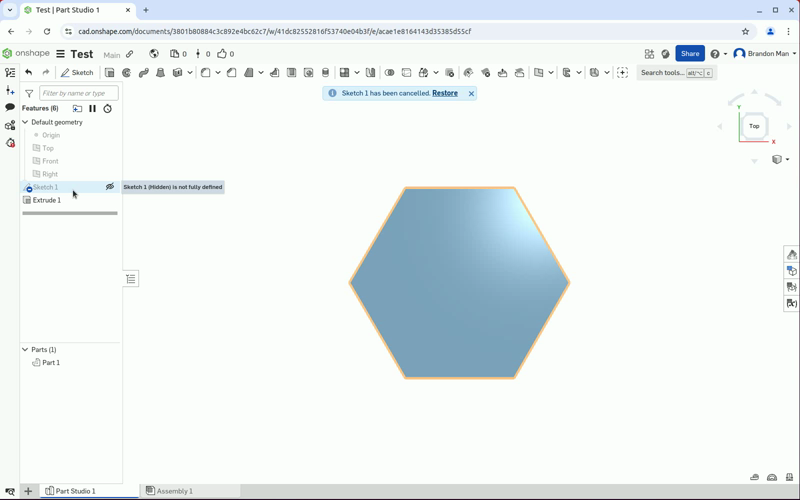
click(73, 189)
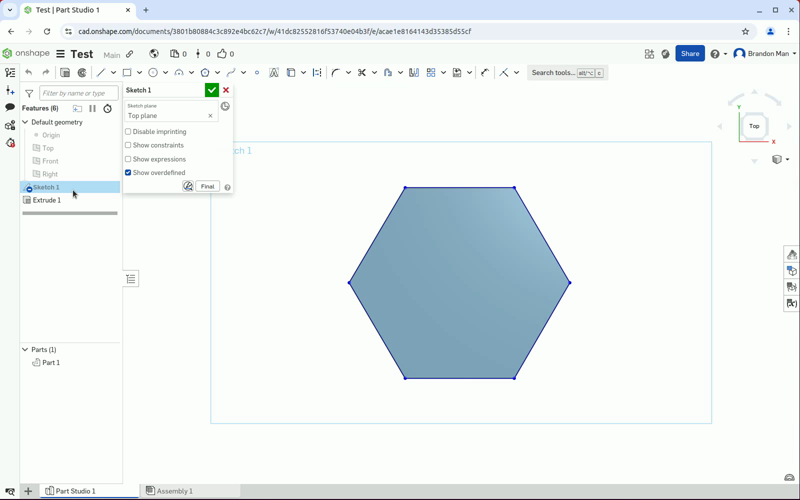
mouse_move(229, 92)
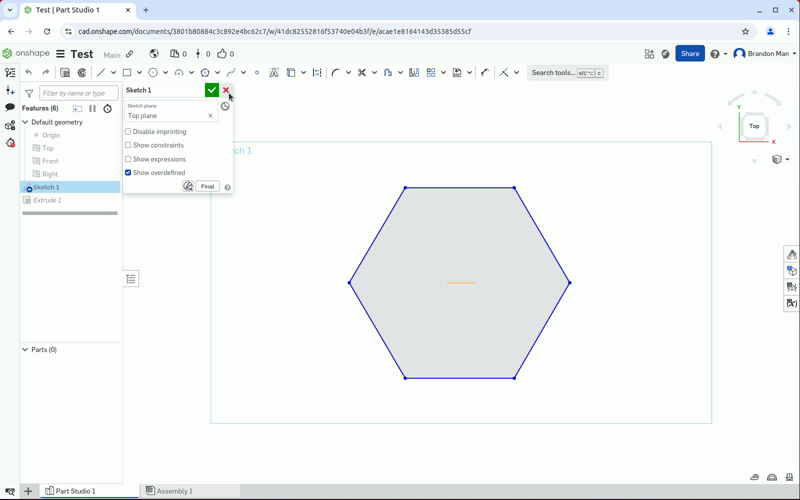
click(229, 92)
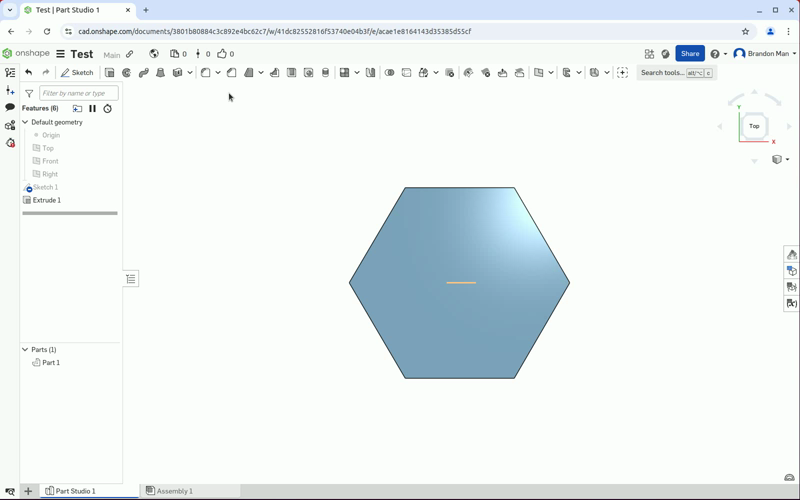
mouse_move(541, 75)
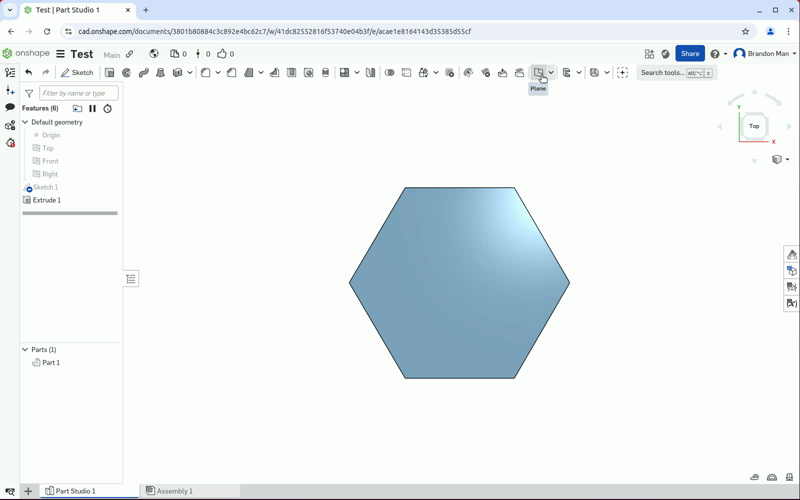
click(541, 75)
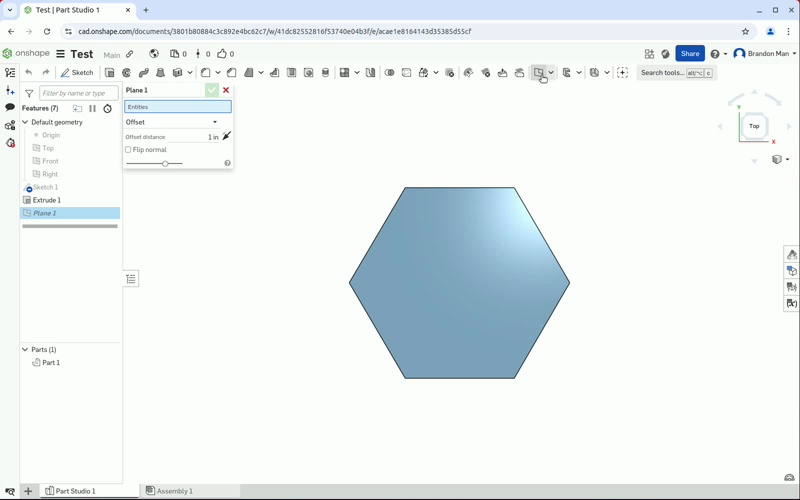
mouse_move(73, 150)
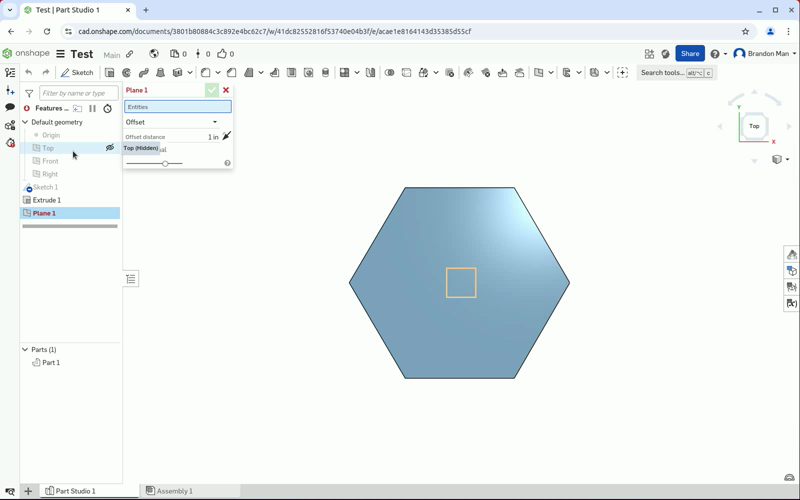
click(73, 150)
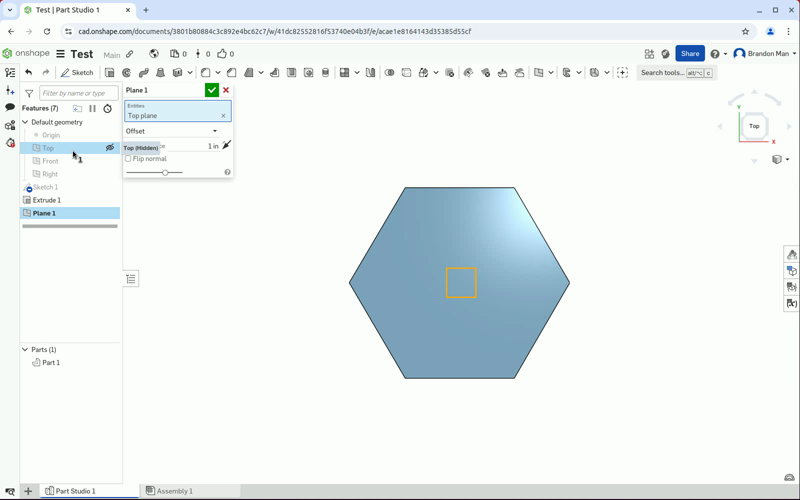
key(tab, 2)
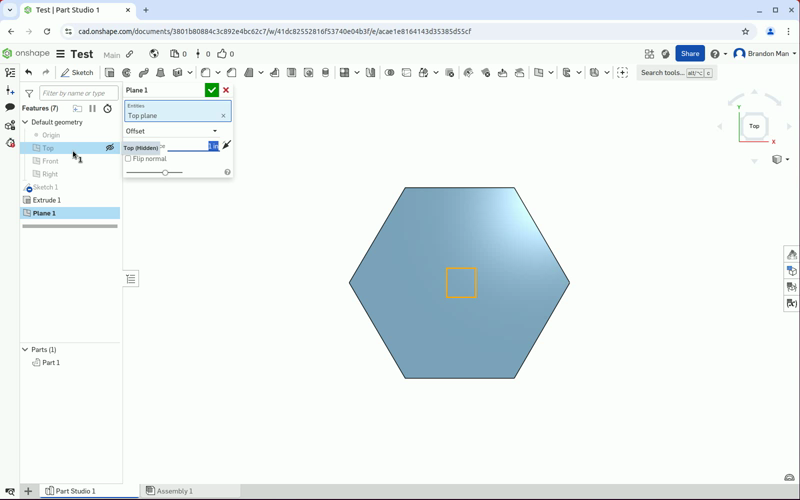
text(15.405)
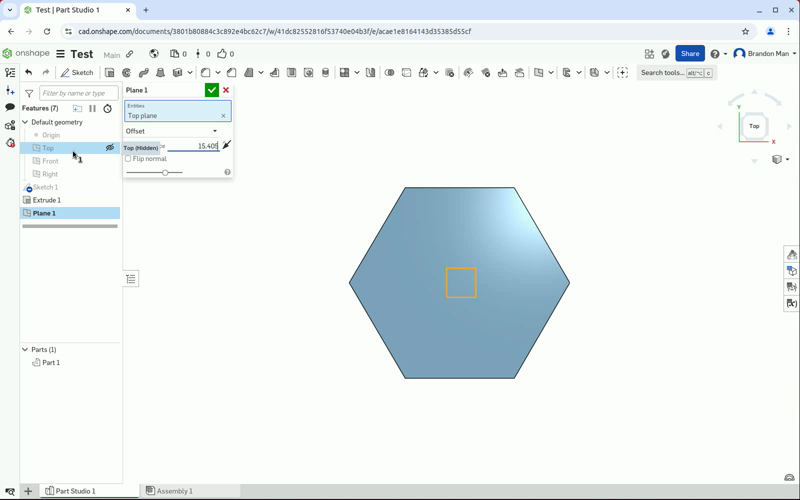
key(enter, 2)
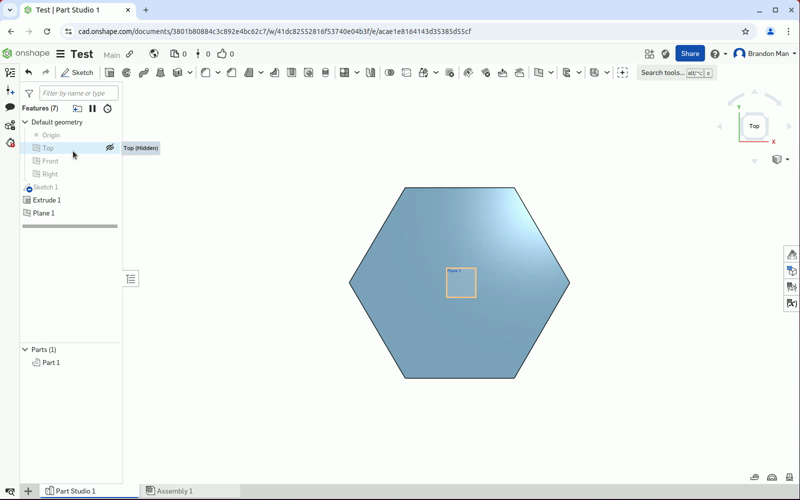
key(shift+s)
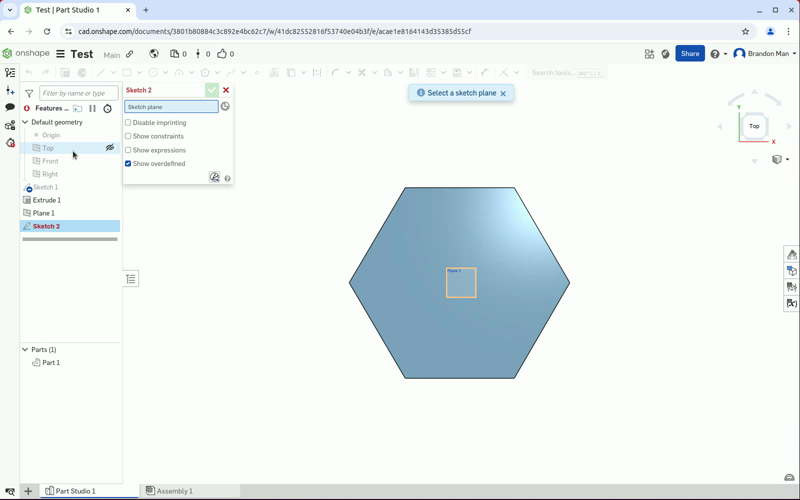
mouse_move(73, 215)
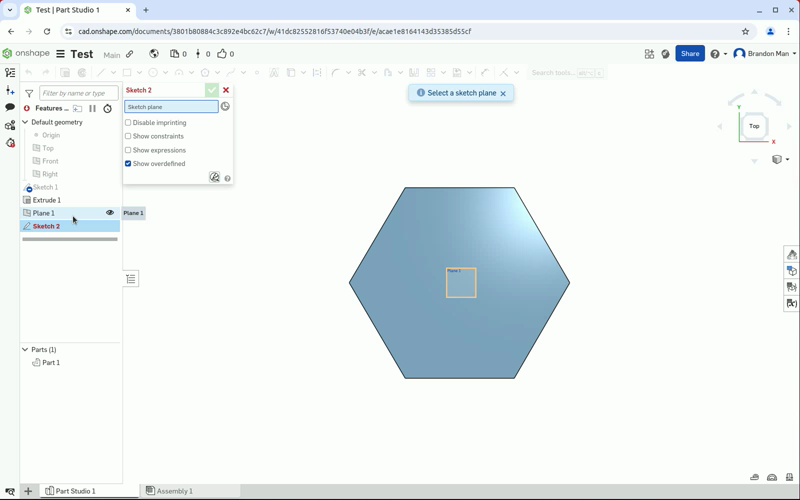
click(73, 215)
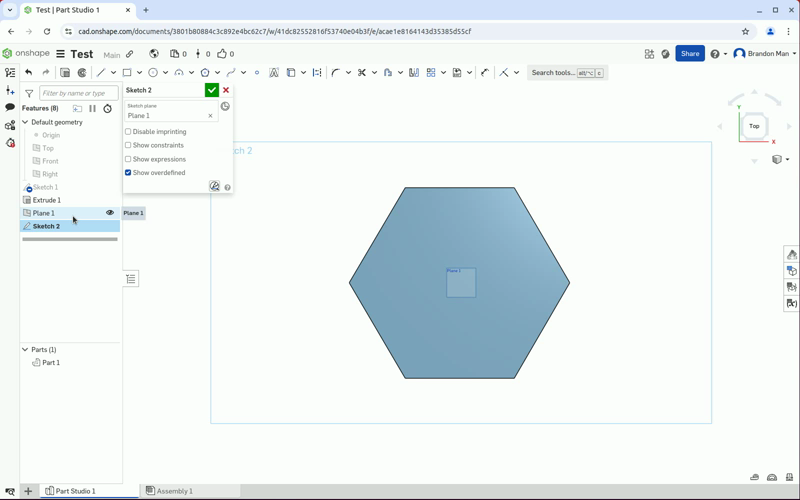
mouse_move(73, 352)
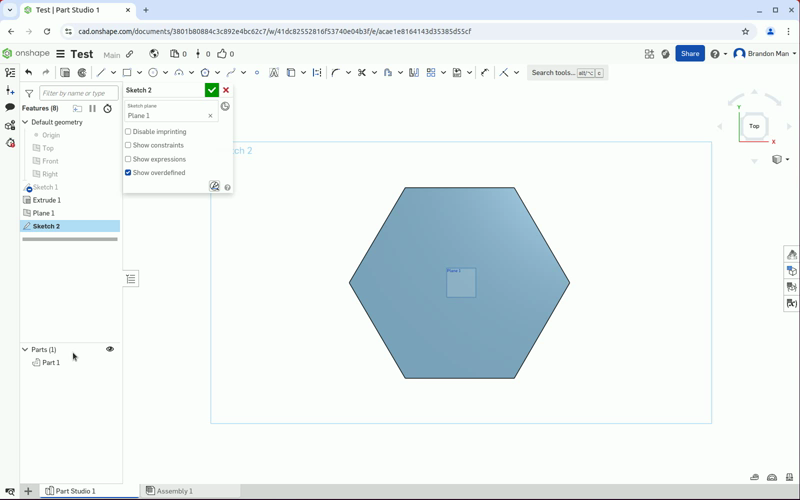
key(y)
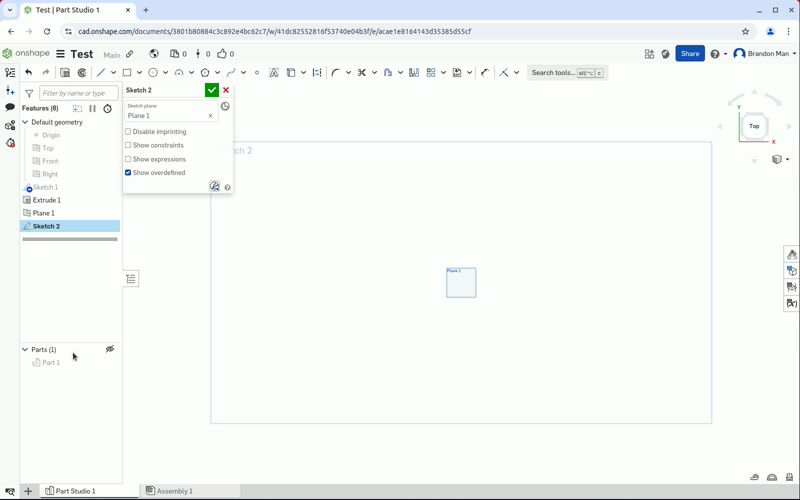
key(c)
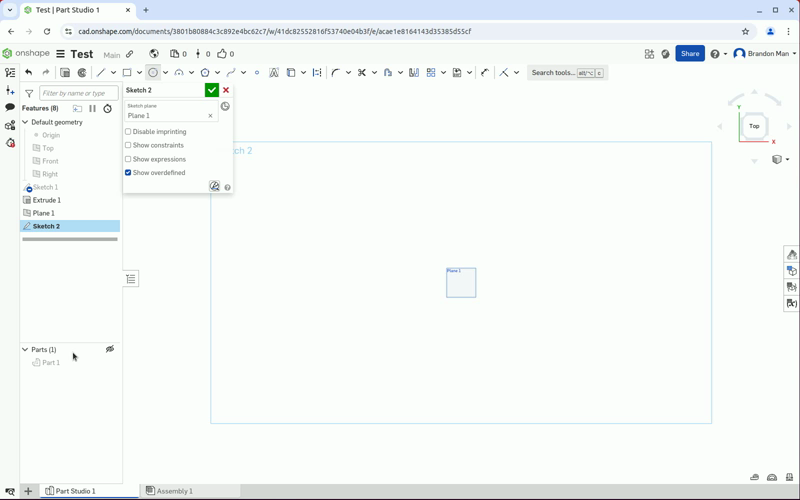
key_down(shift)
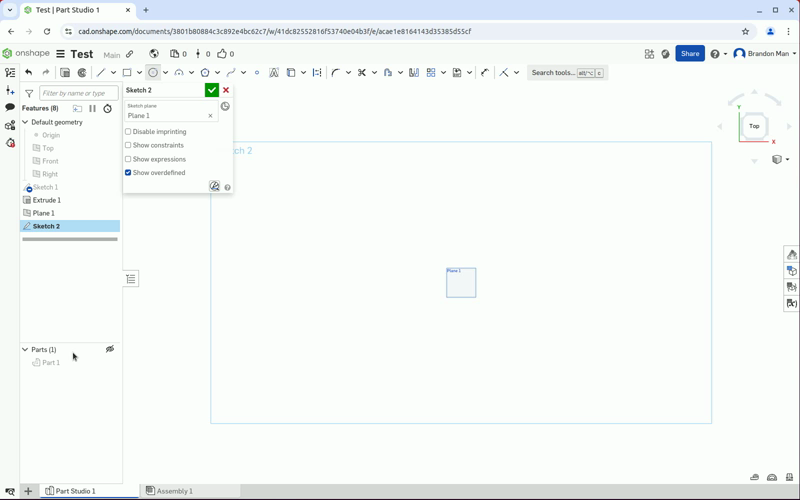
mouse_move(461, 282)
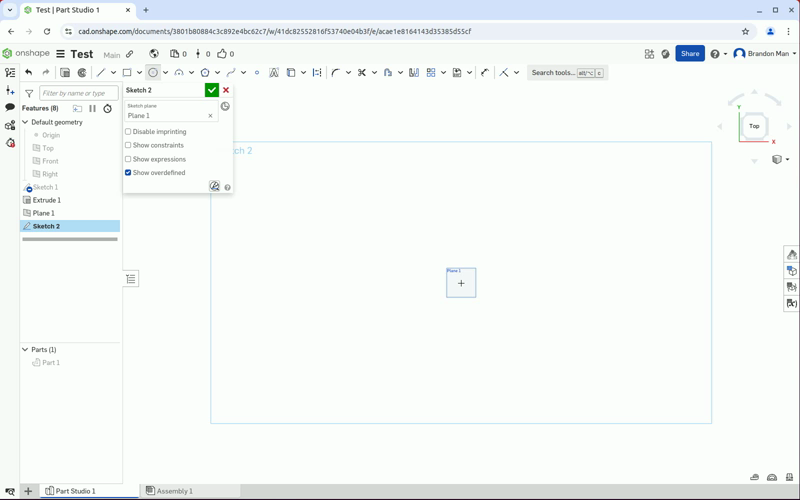
click(461, 282)
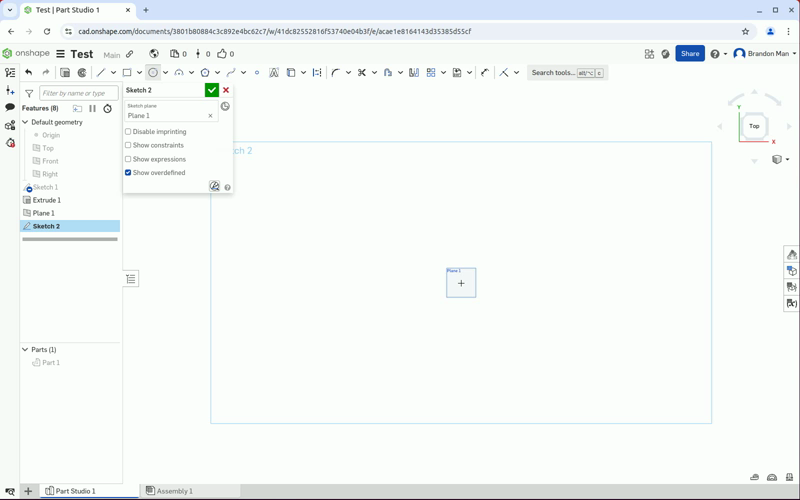
key_up(shift)
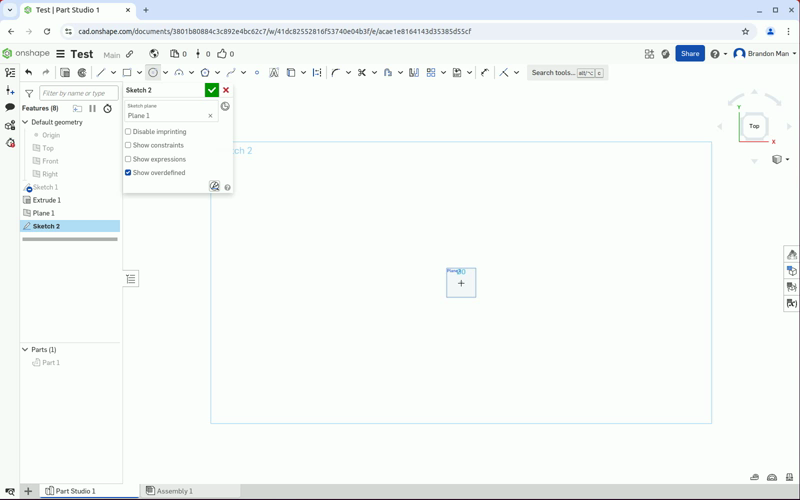
mouse_move(552, 282)
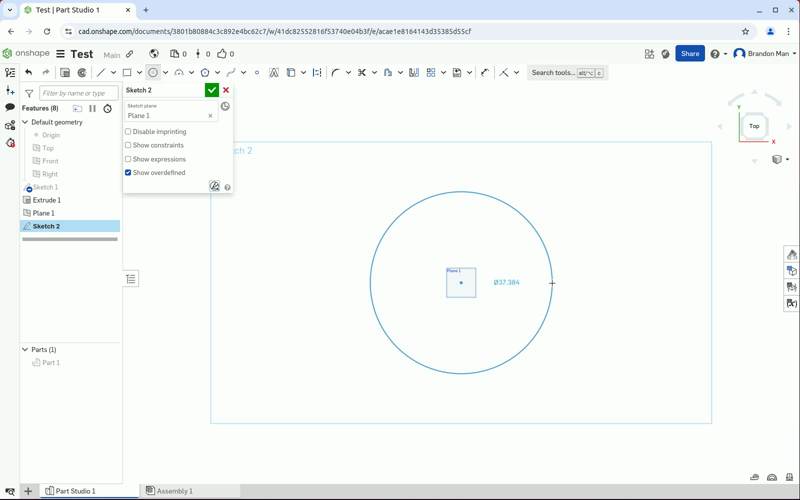
click(552, 282)
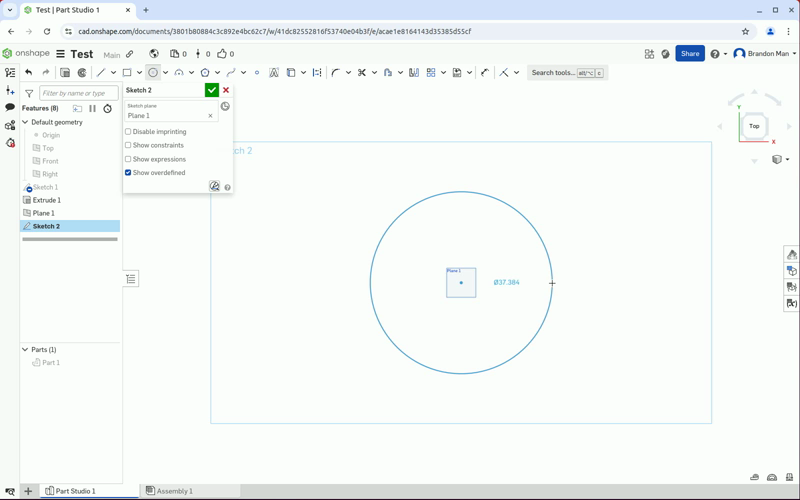
key(esc)
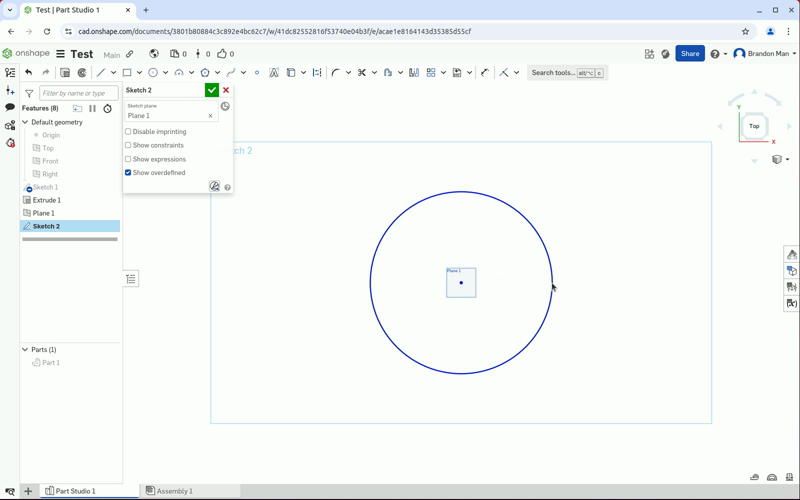
mouse_move(484, 285)
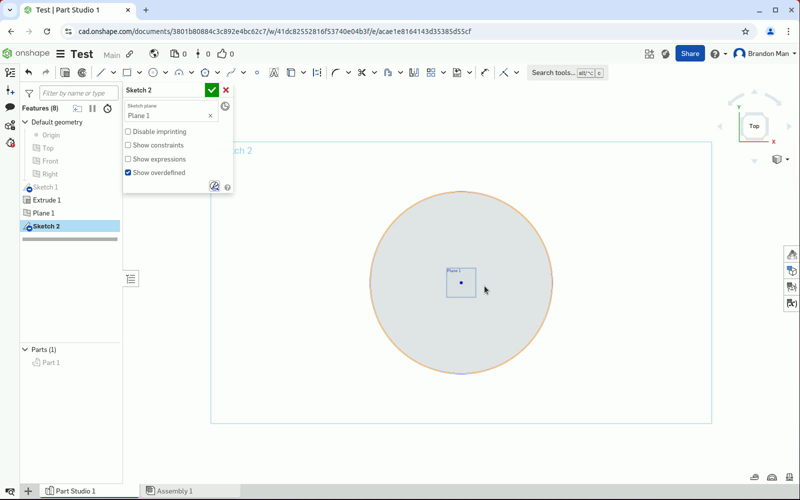
click(484, 285)
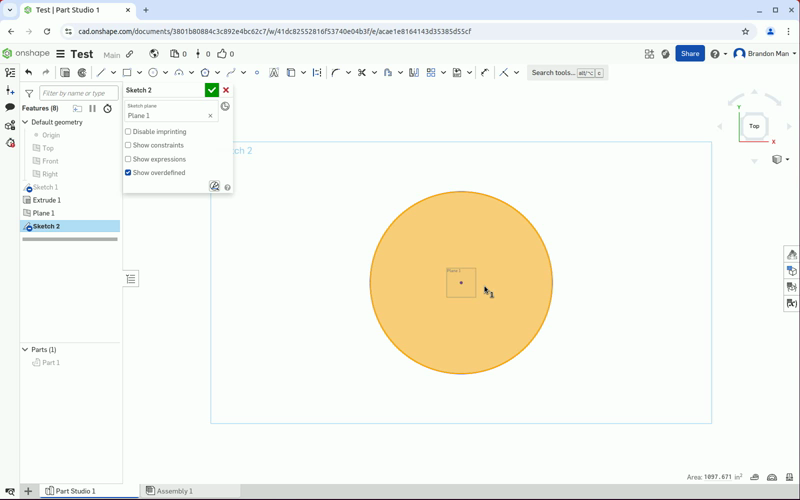
mouse_move(73, 352)
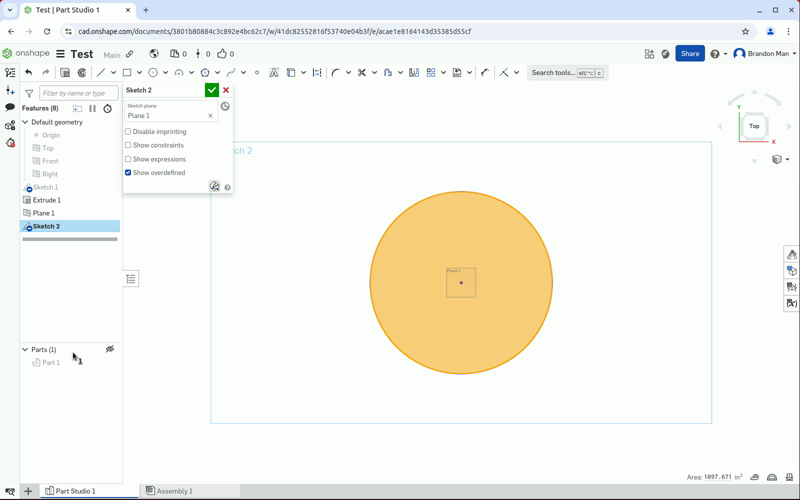
key(shift+y)
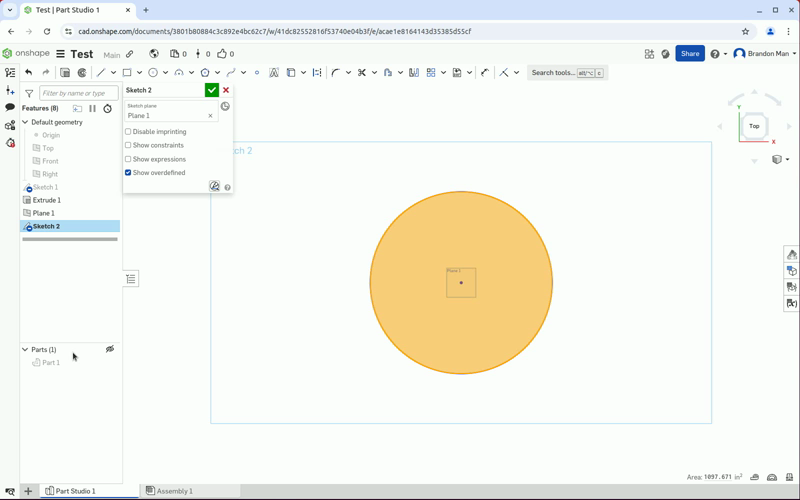
key(shift+e)
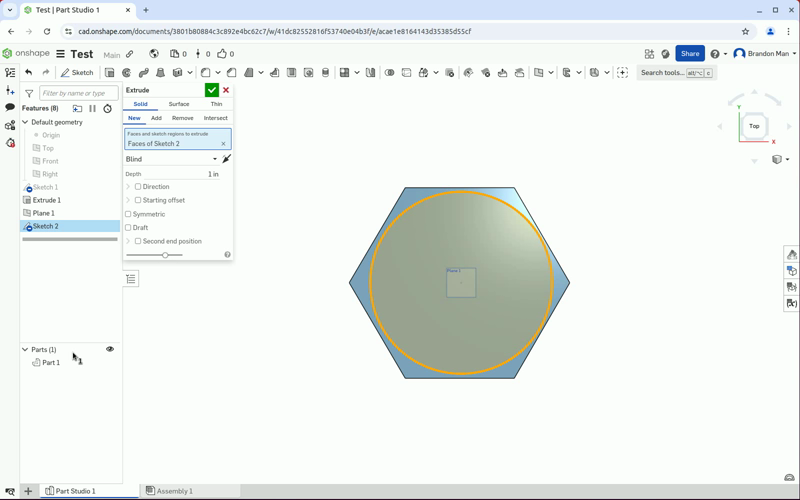
mouse_move(143, 106)
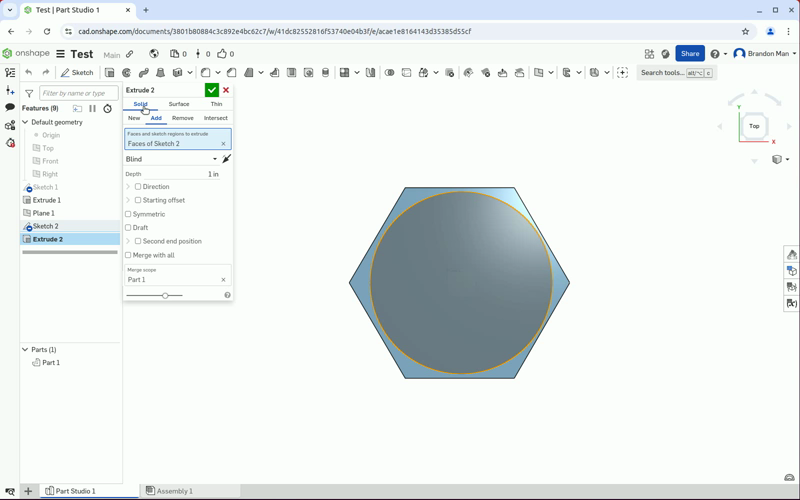
click(143, 106)
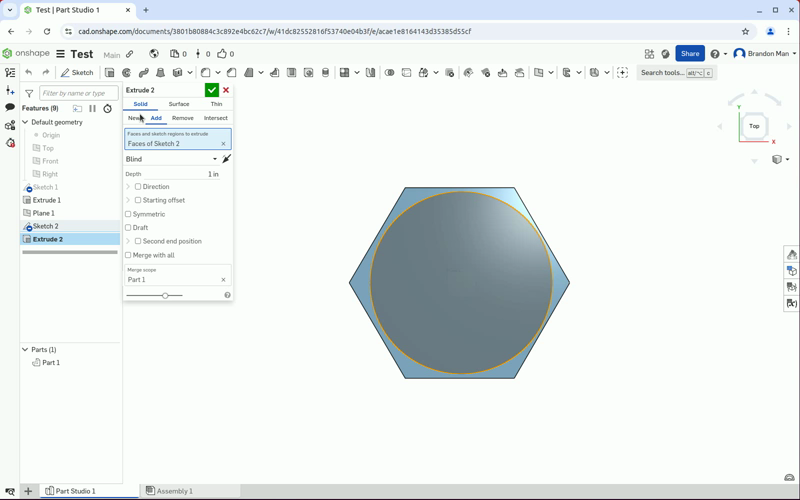
mouse_move(137, 120)
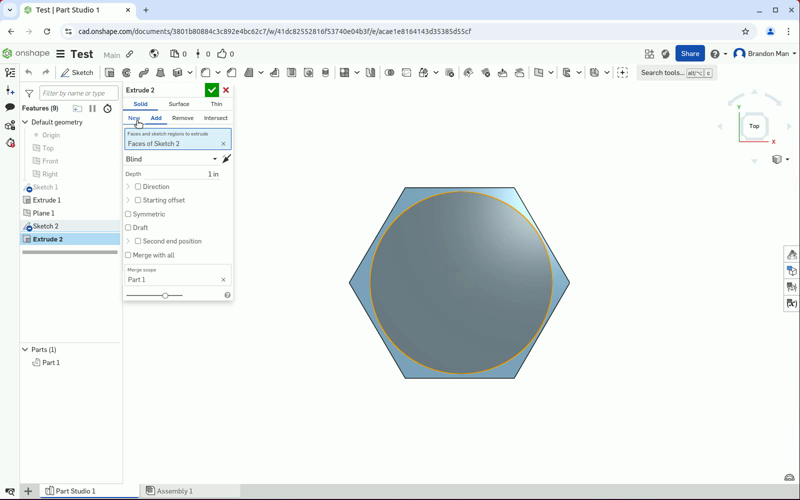
click(137, 120)
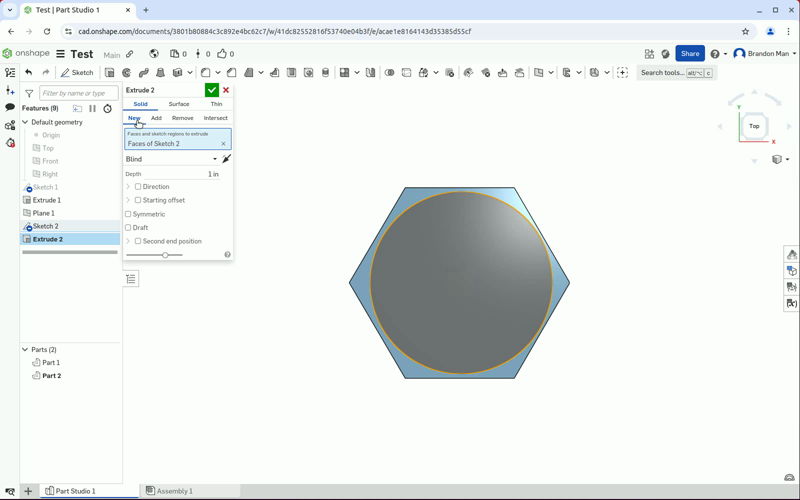
key(tab, 4)
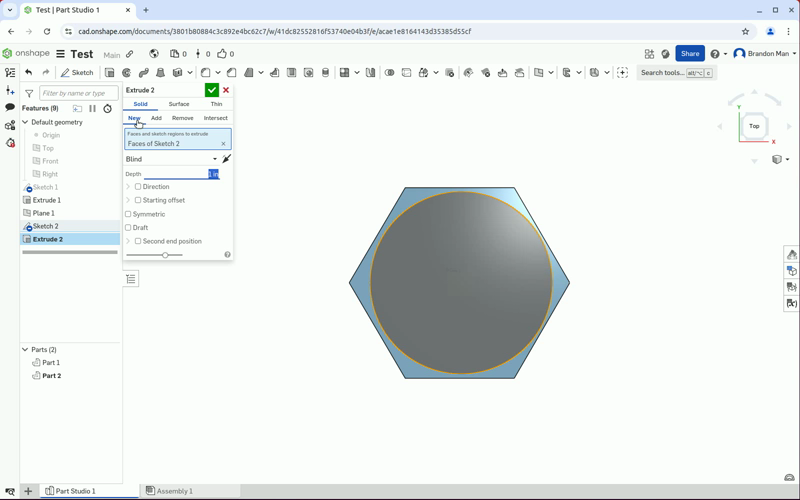
text(7.703)
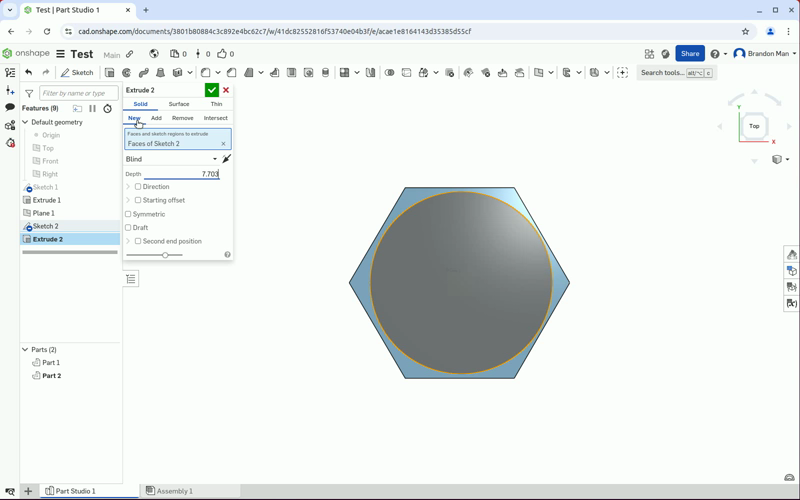
key(enter)
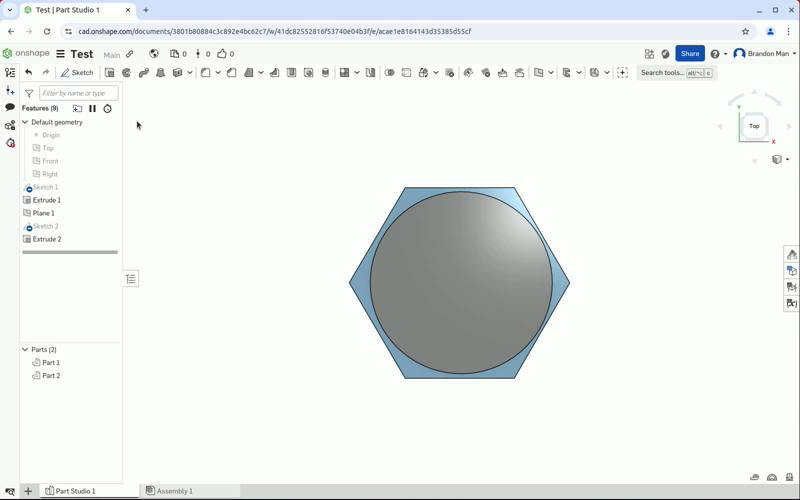
key(shift+h)
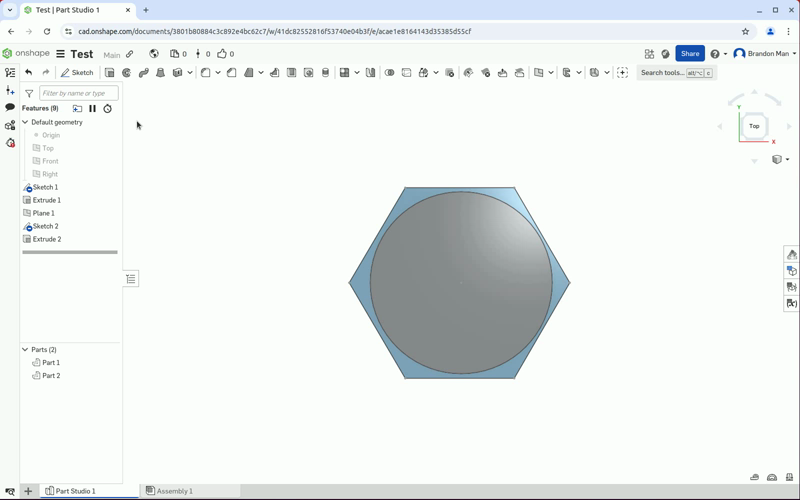
key(shift+h)
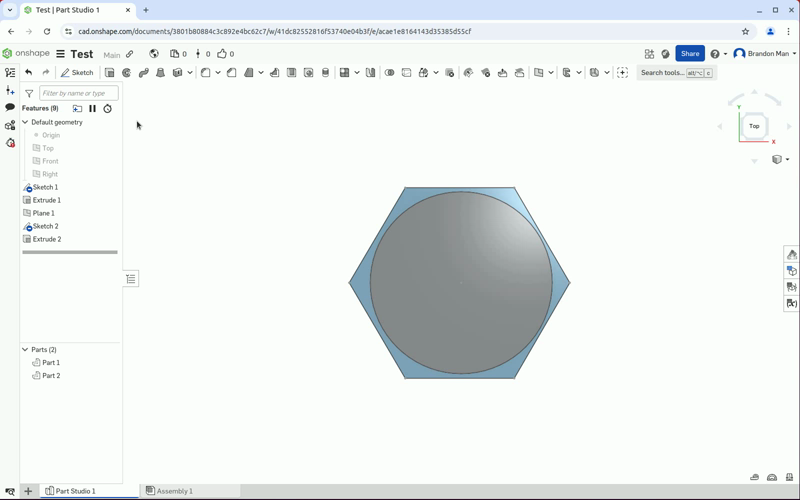
key(shift+7)
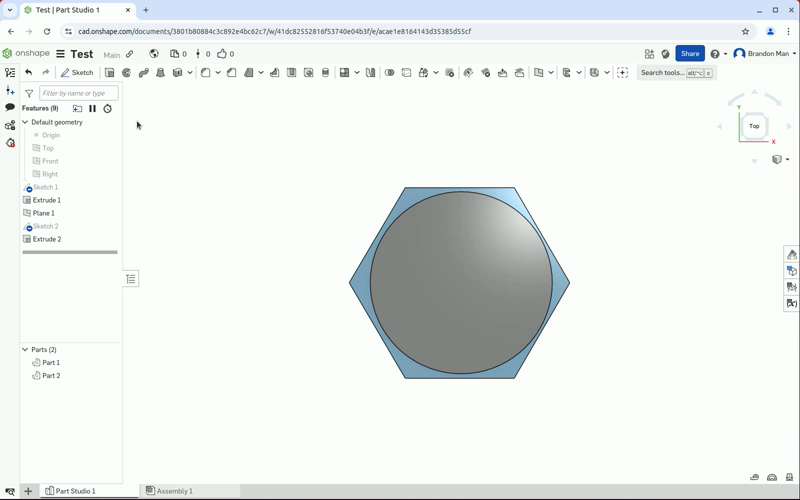
key(up, 3)
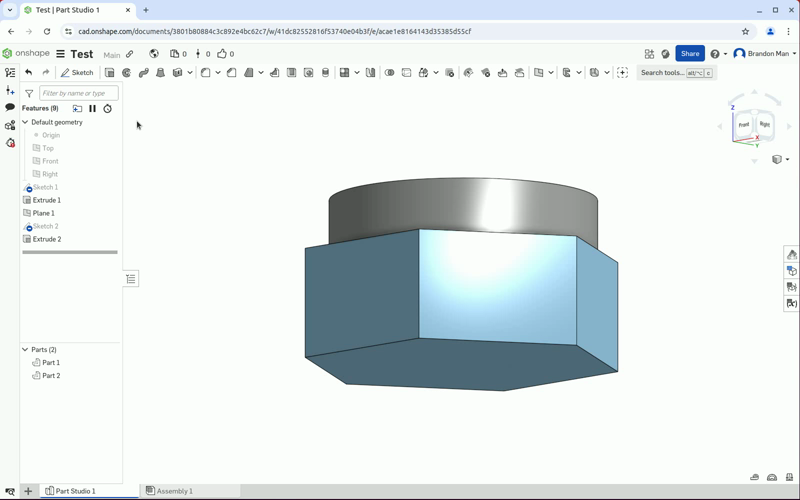
key(left, 3)
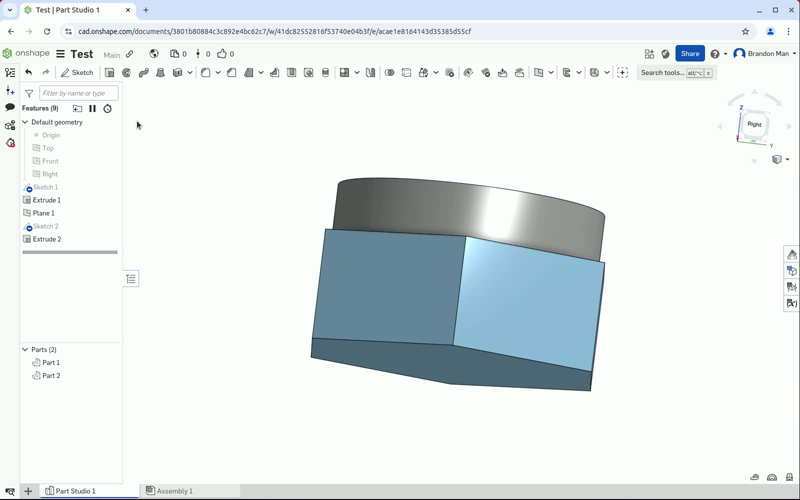
key(right, 3)
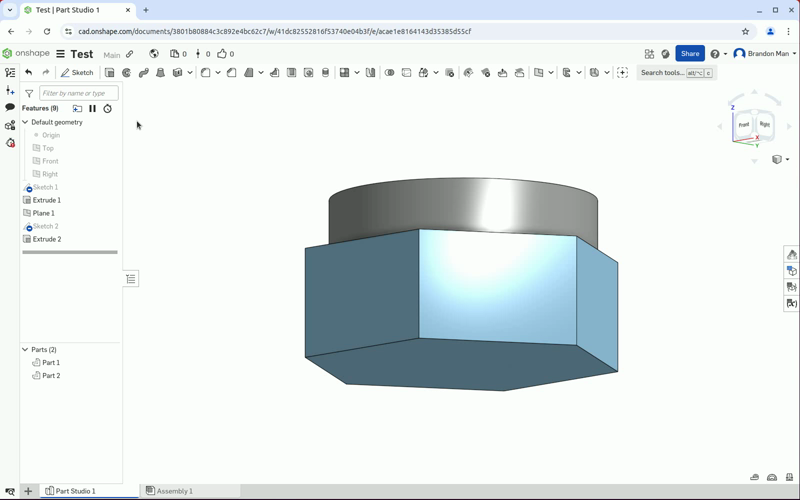
key(down, 3)
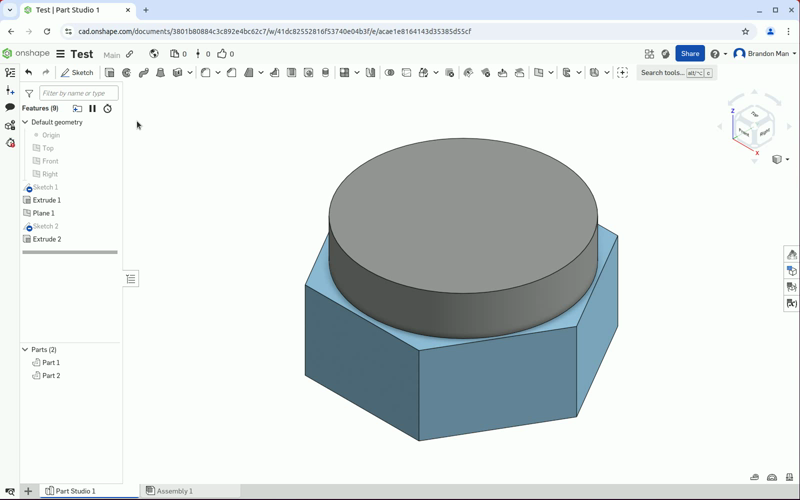
mouse_move(73, 189)
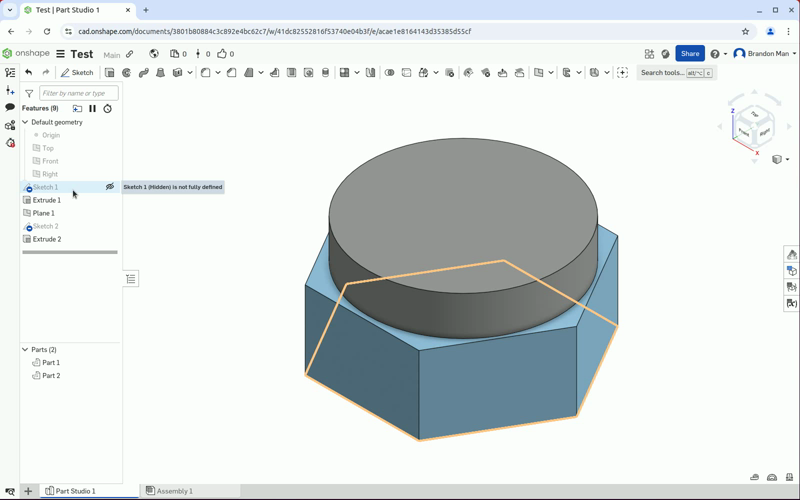
click(73, 189)